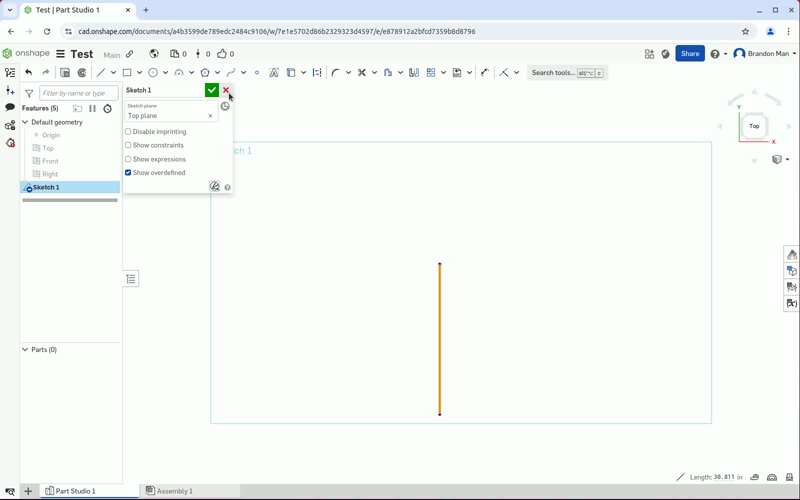
key(shift+h)
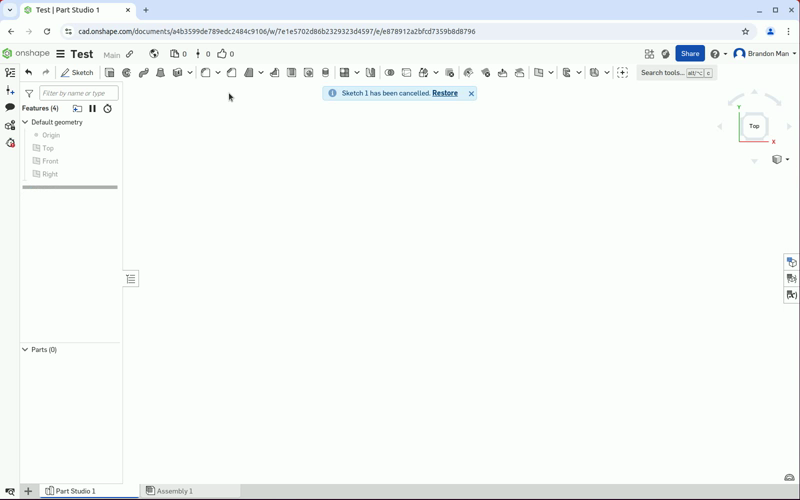
mouse_move(73, 352)
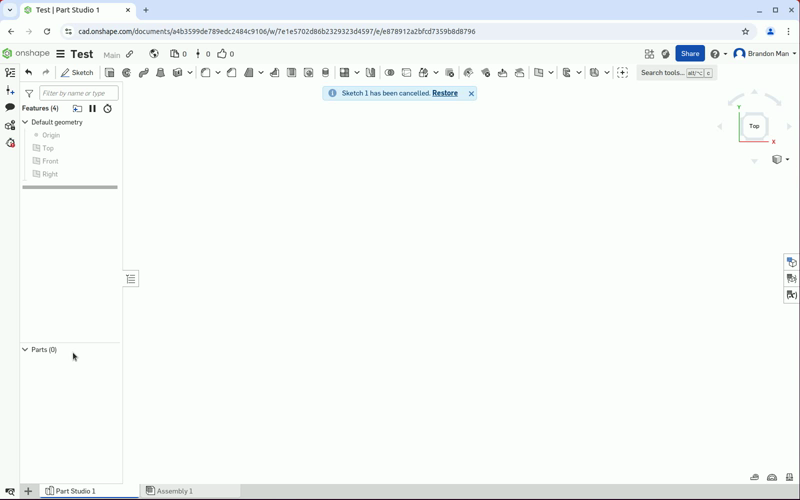
key(y)
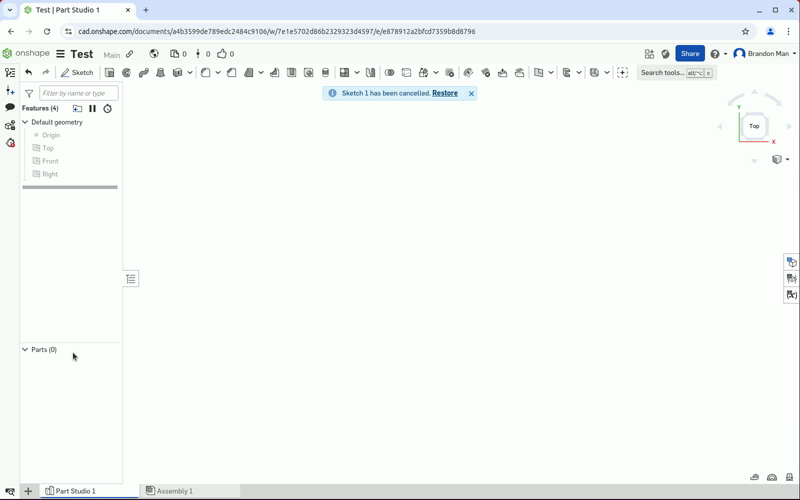
key(shift+p)
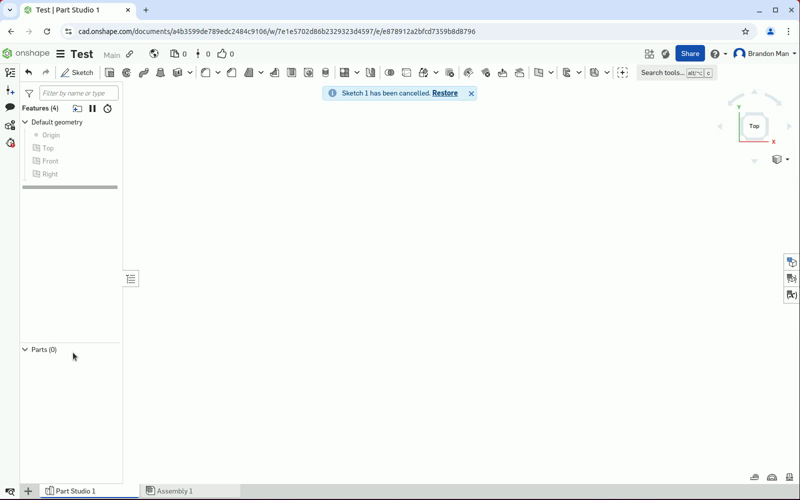
key(space)
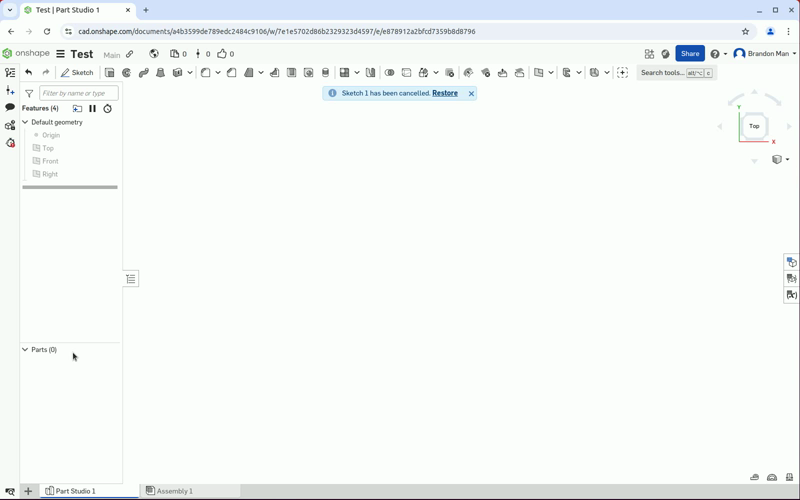
key_down(shift)
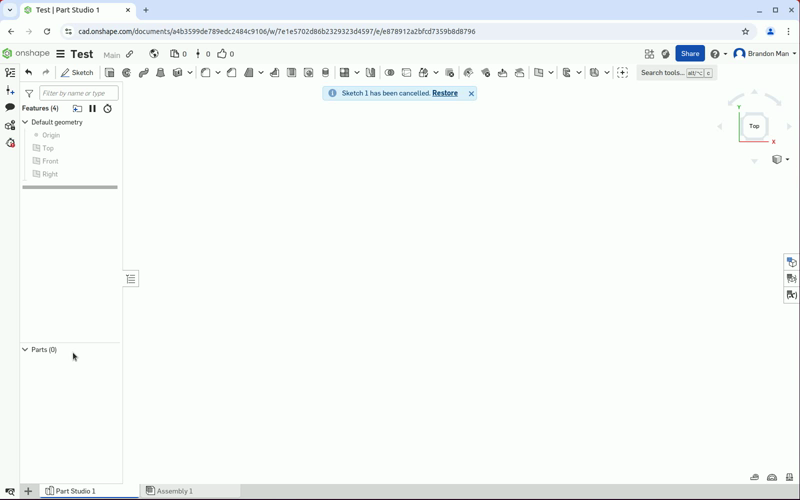
key(up)
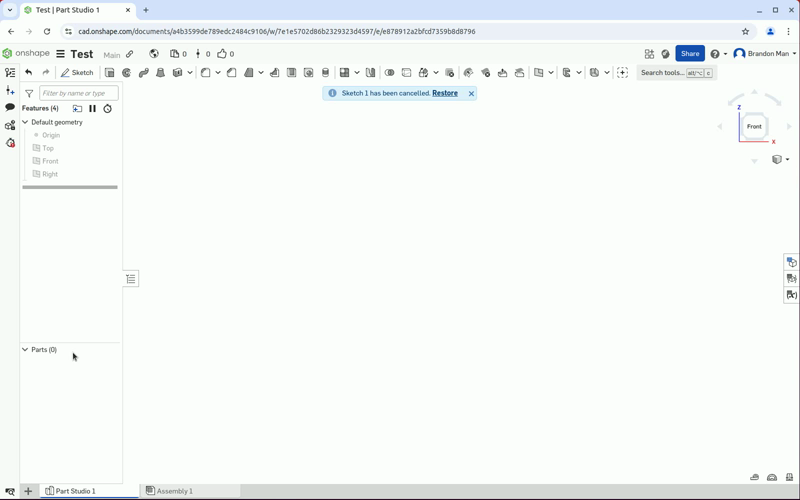
key_up(shift)
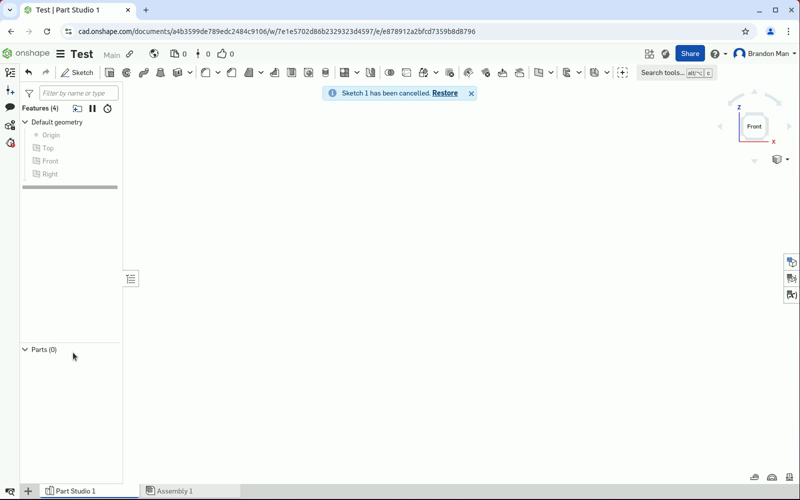
mouse_move(73, 352)
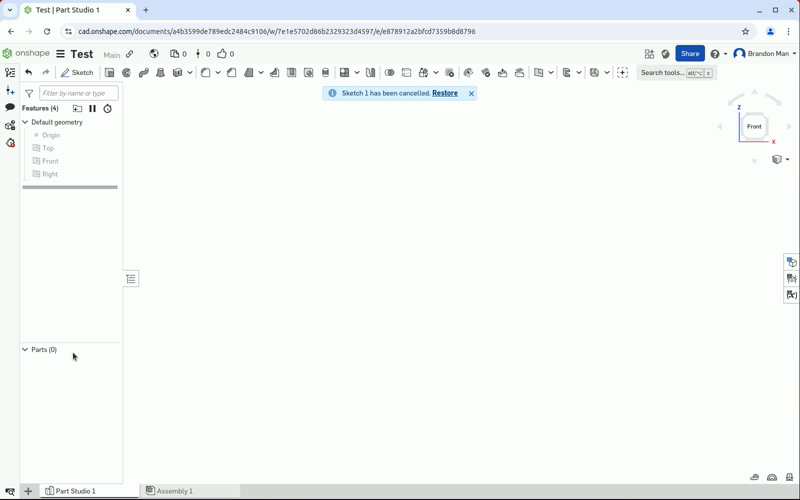
key(shift+y)
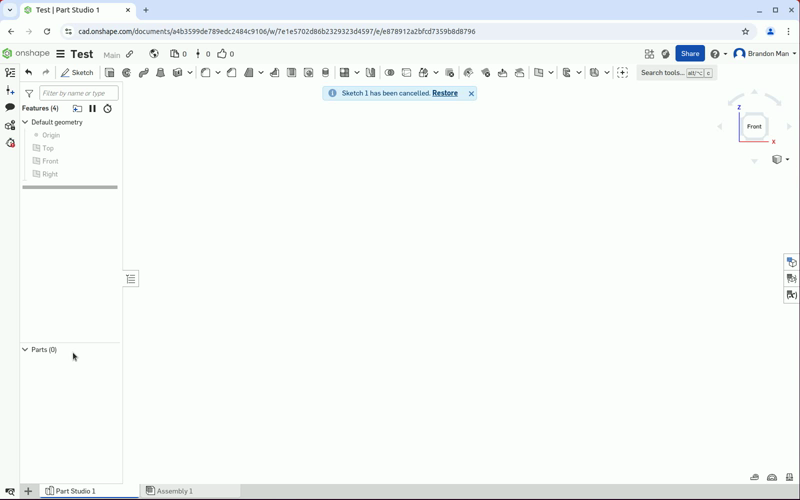
key(shift+s)
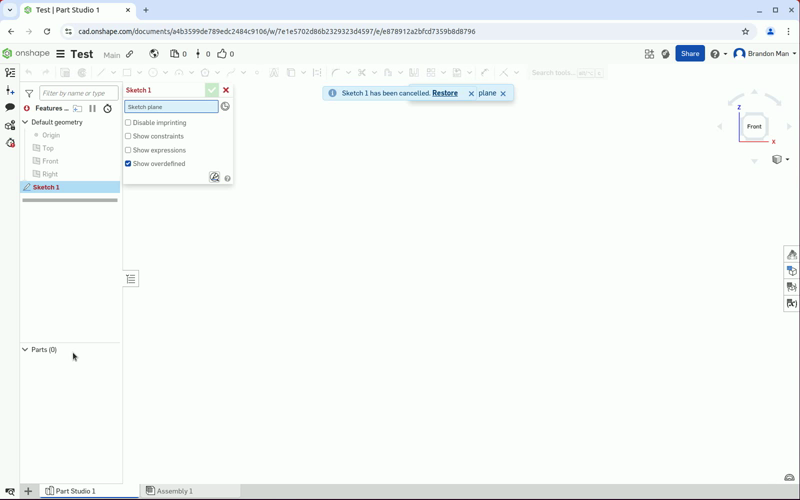
mouse_move(73, 163)
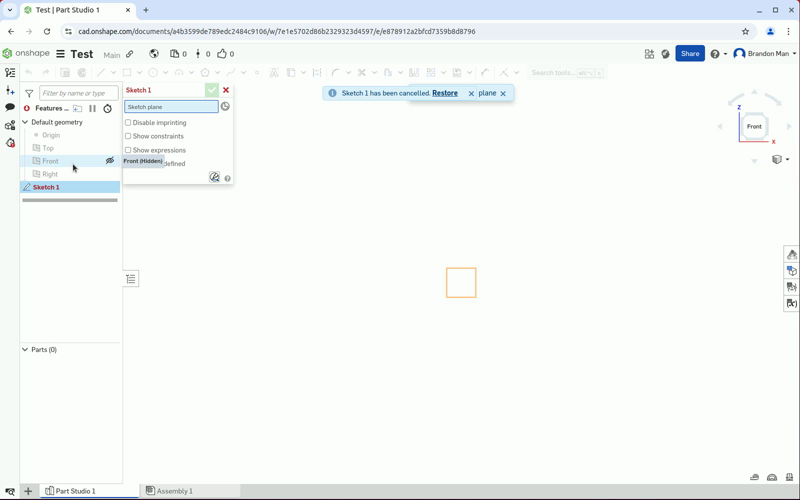
click(73, 163)
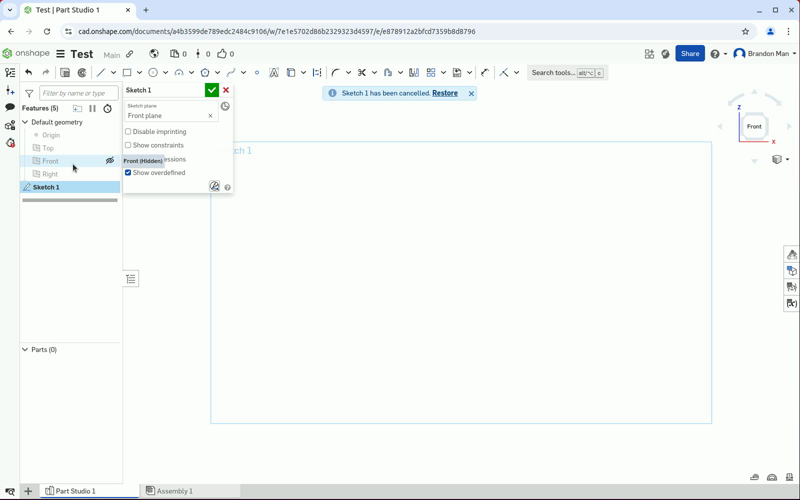
mouse_move(73, 352)
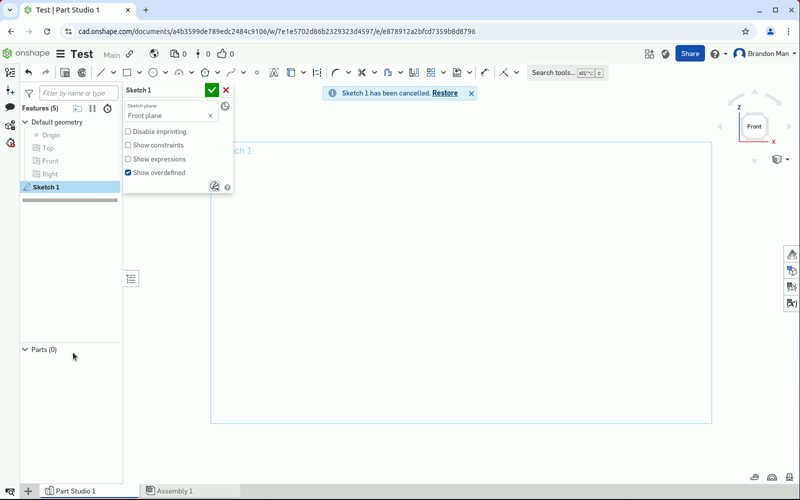
key(y)
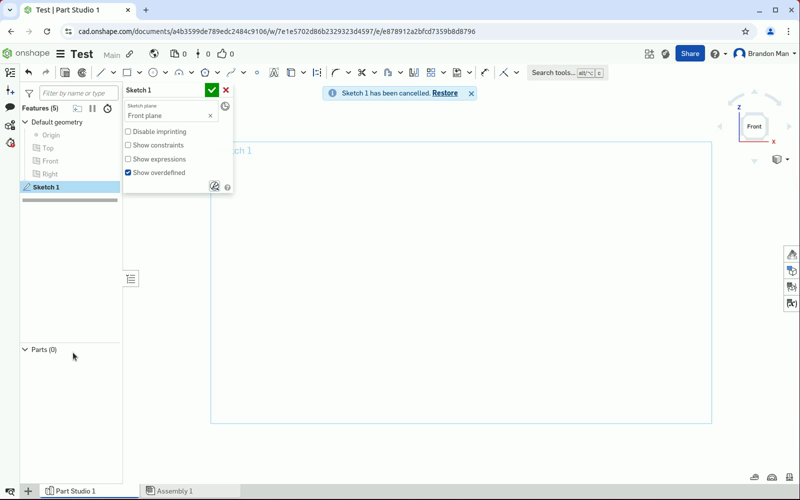
key(l)
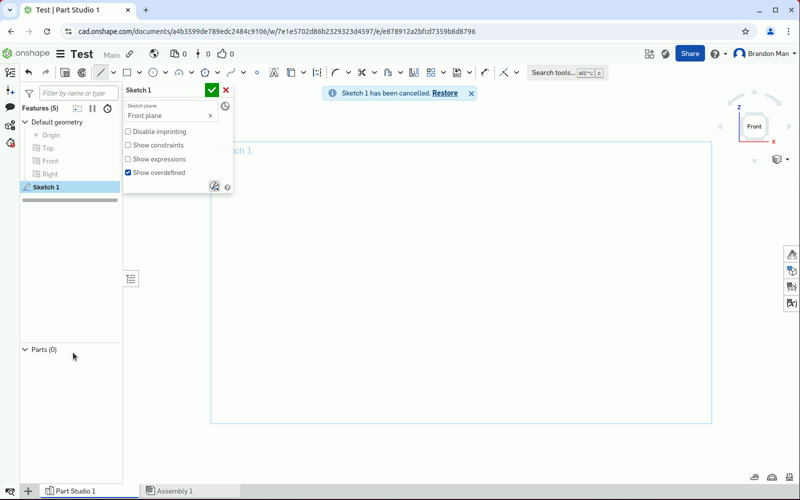
key_down(shift)
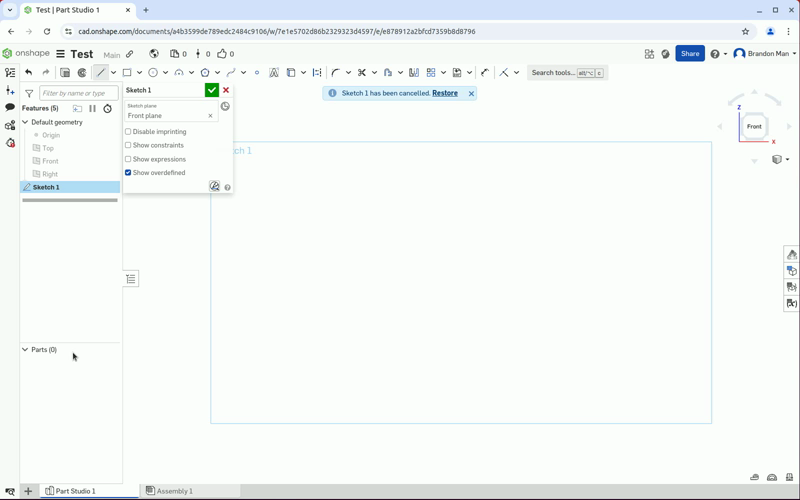
mouse_move(348, 205)
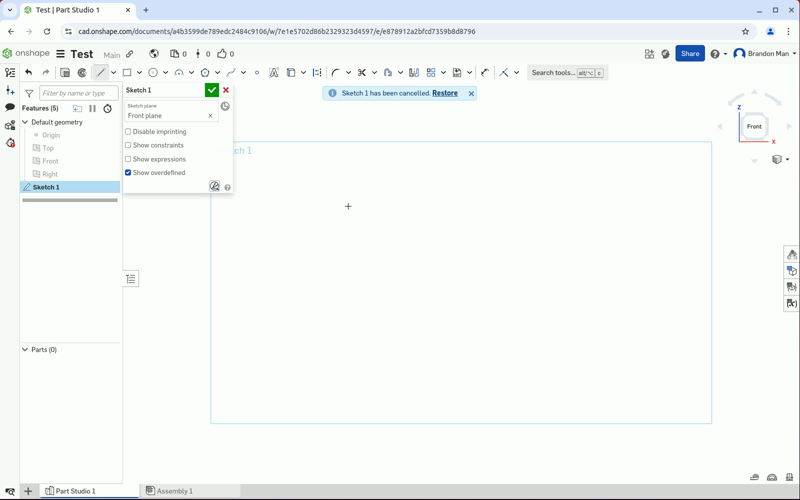
click(348, 205)
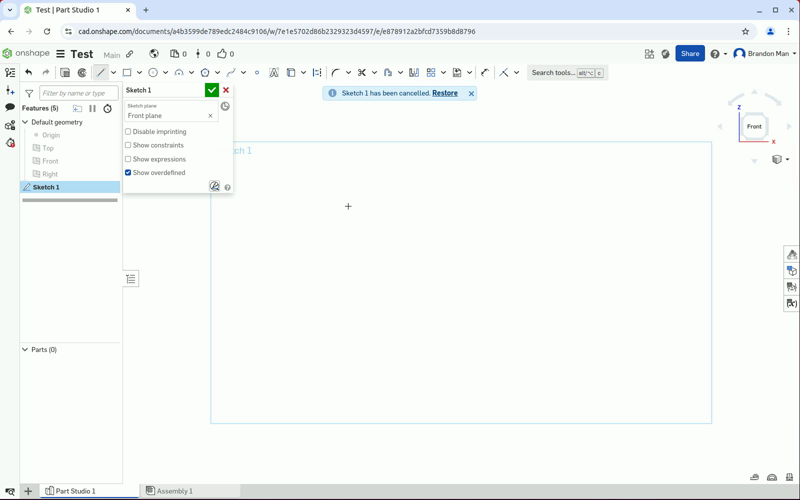
key_up(shift)
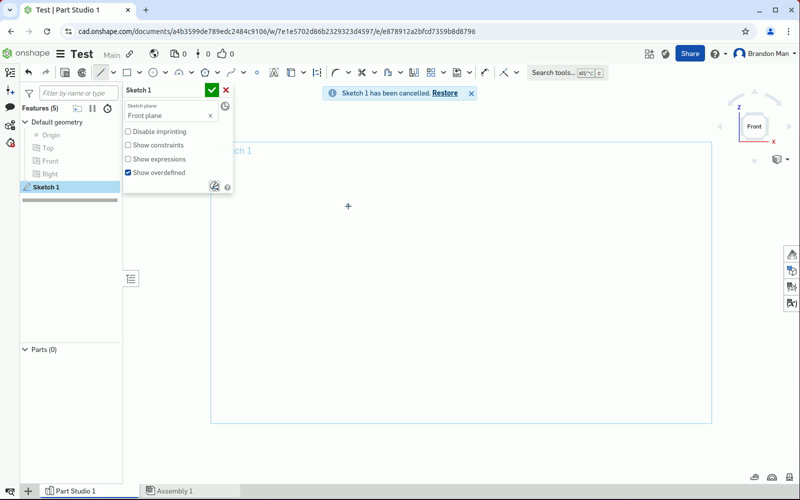
key_down(shift)
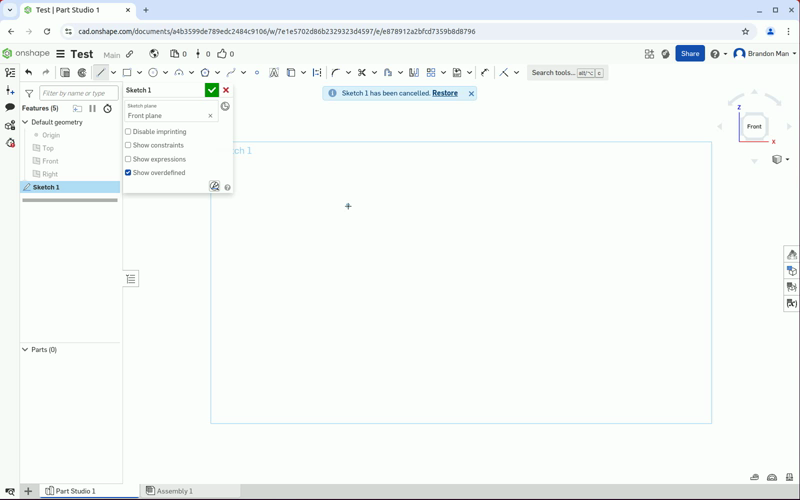
mouse_move(378, 205)
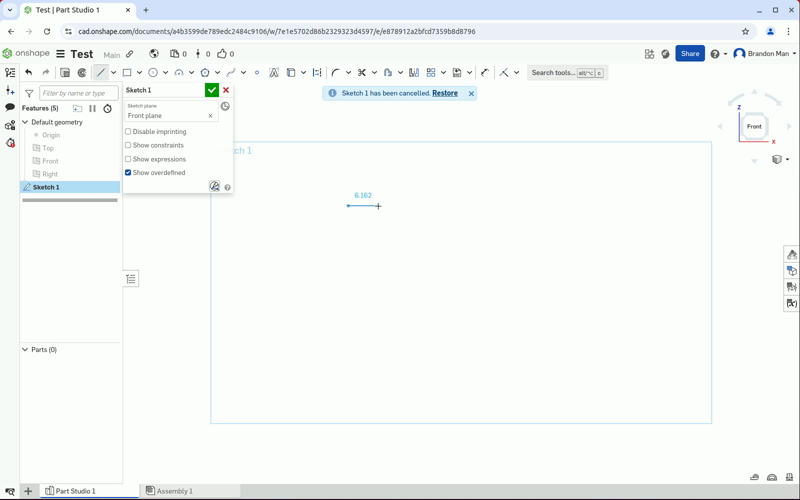
mouse_move(359, 217)
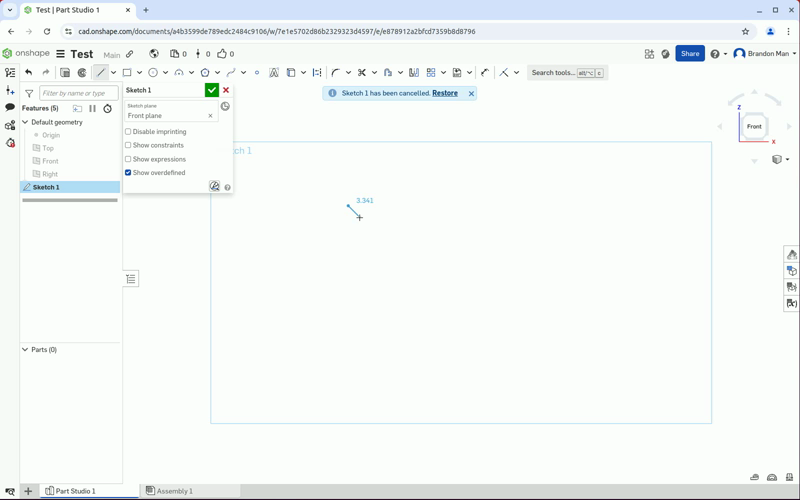
click(359, 217)
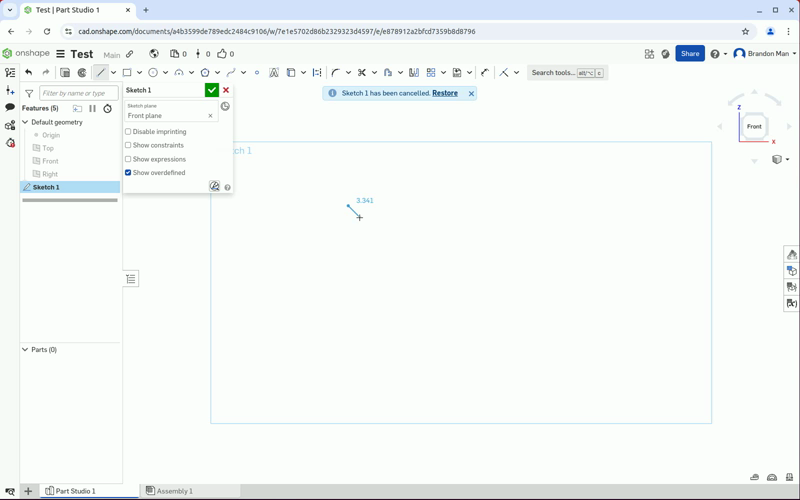
key_up(shift)
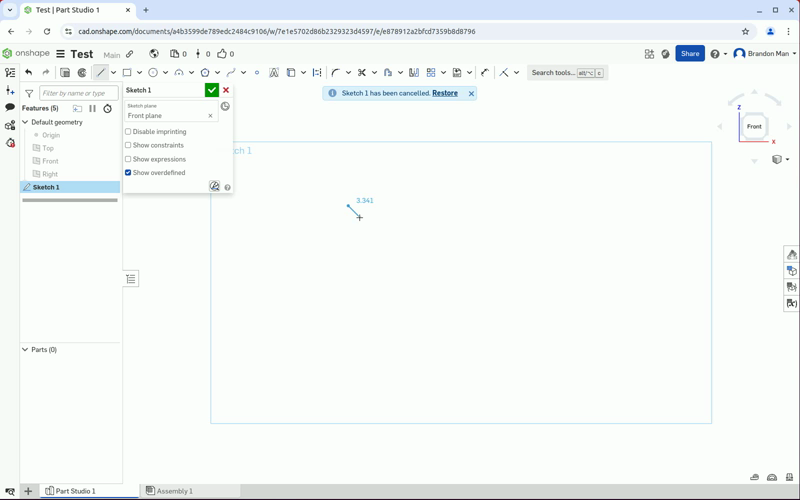
key_down(shift)
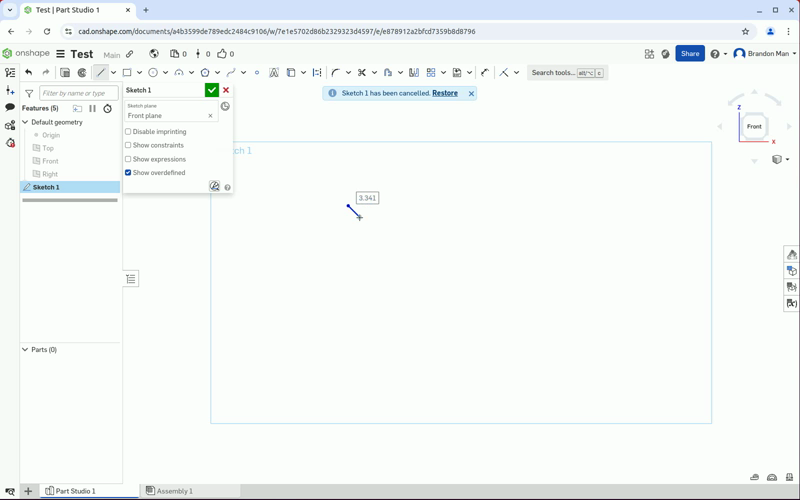
mouse_move(389, 217)
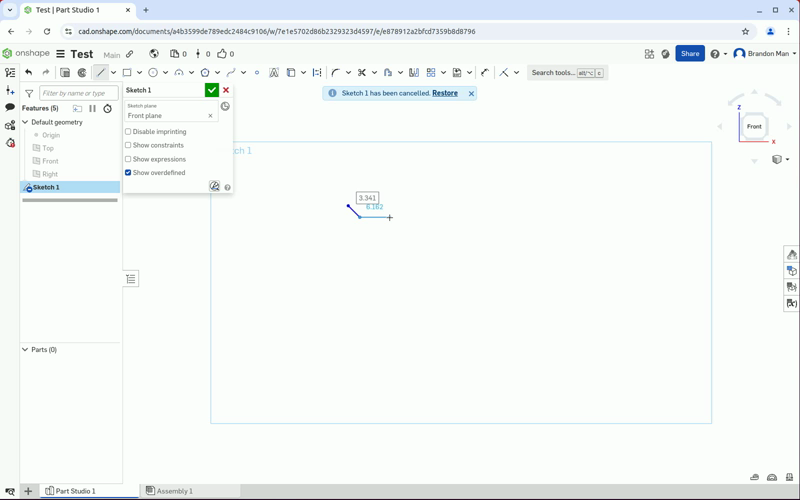
mouse_move(403, 217)
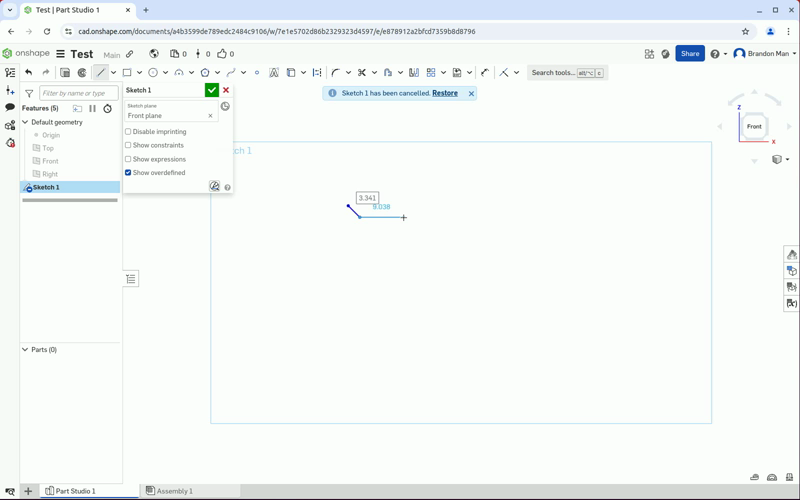
click(403, 217)
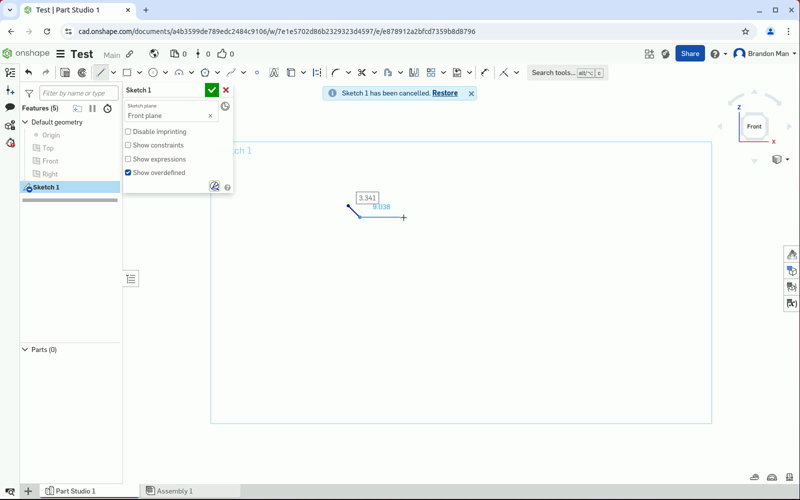
key_up(shift)
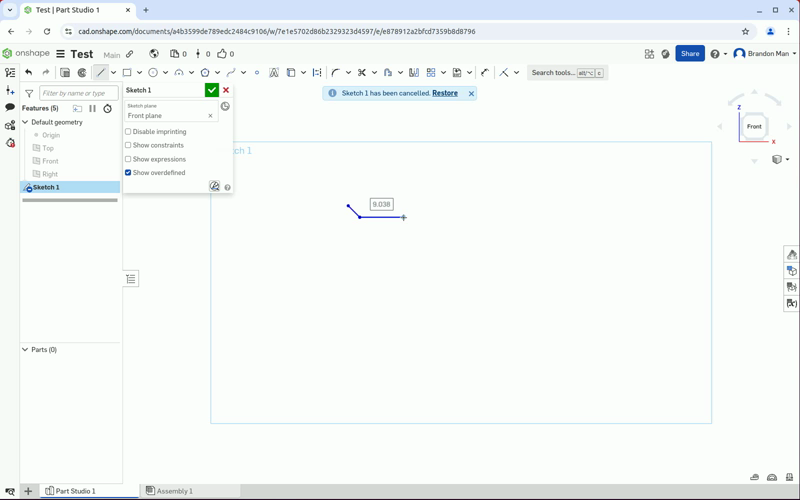
key_down(shift)
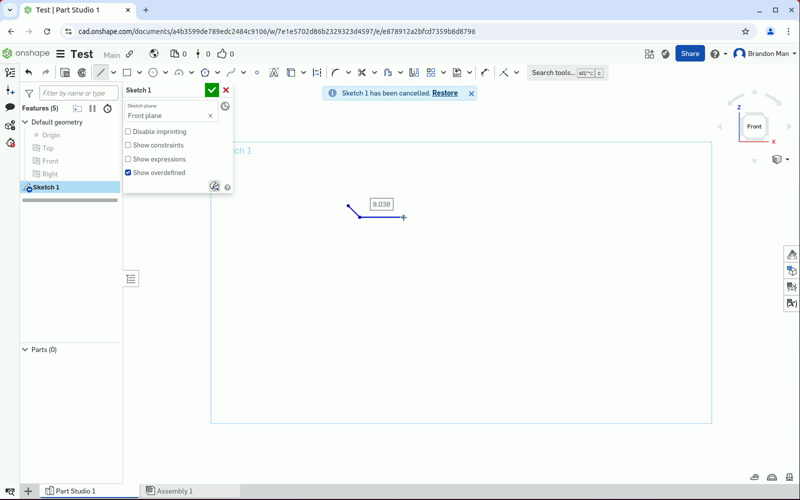
mouse_move(433, 217)
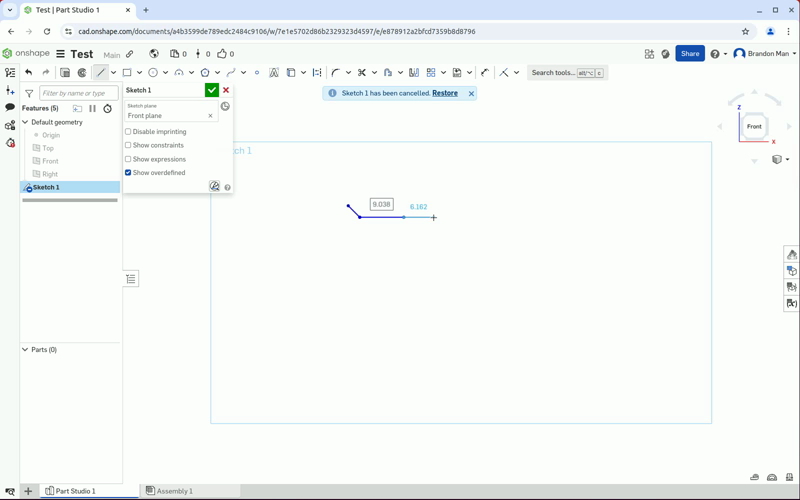
mouse_move(365, 255)
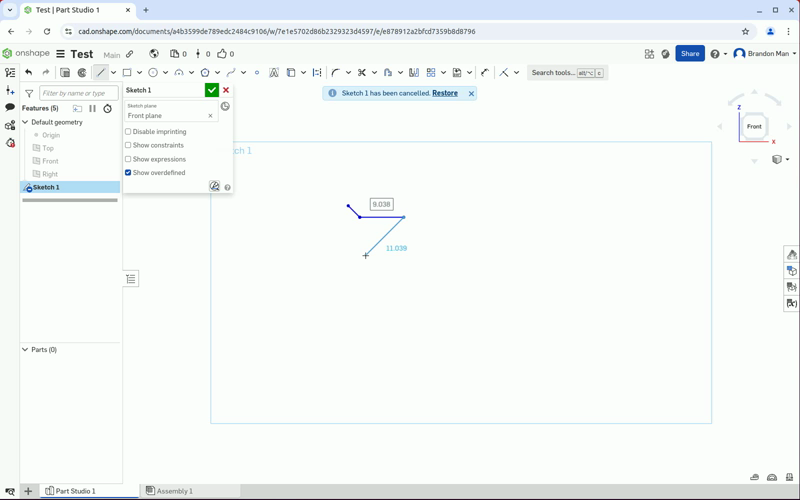
click(365, 255)
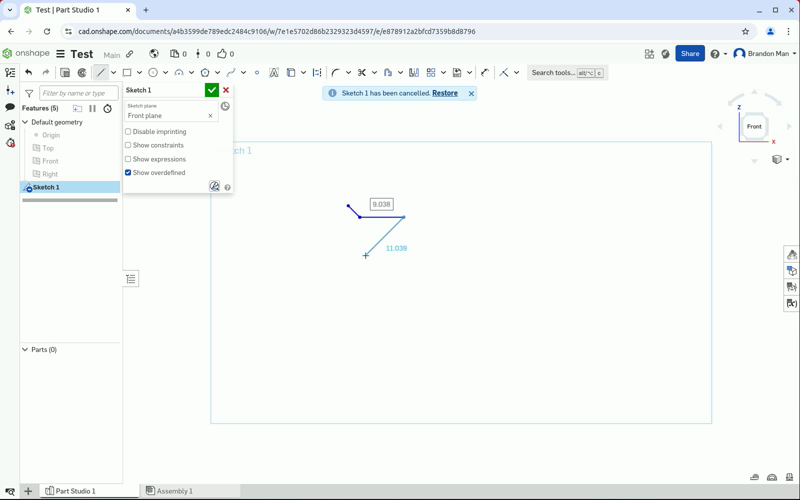
key_up(shift)
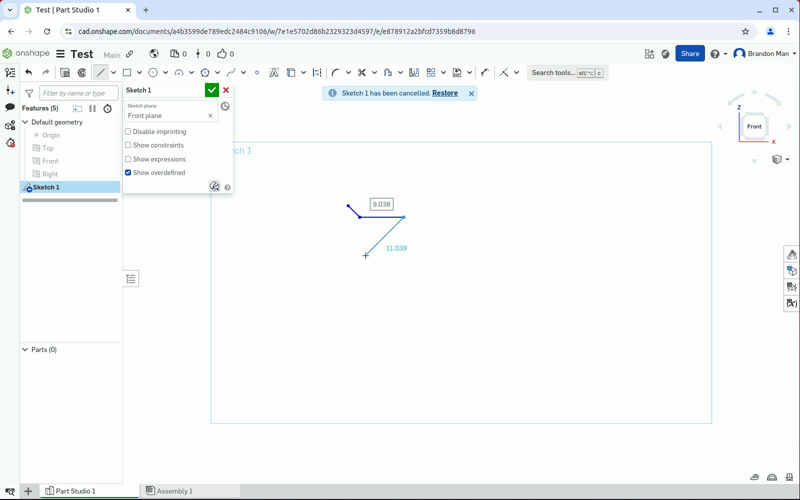
key_down(shift)
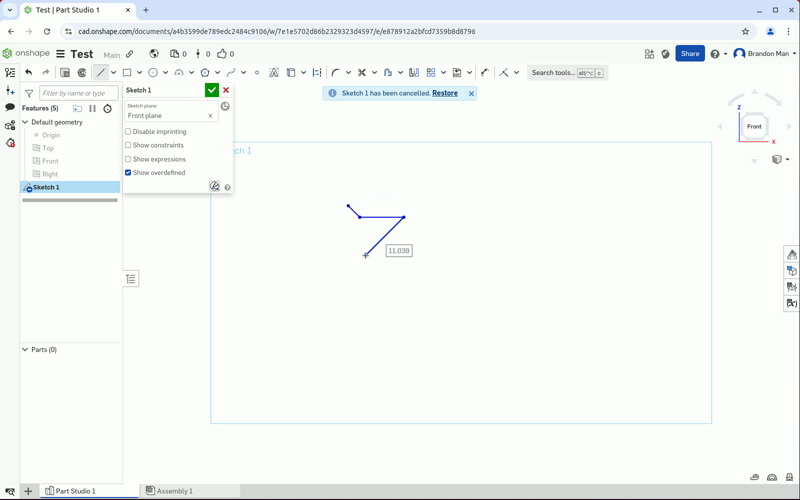
mouse_move(428, 212)
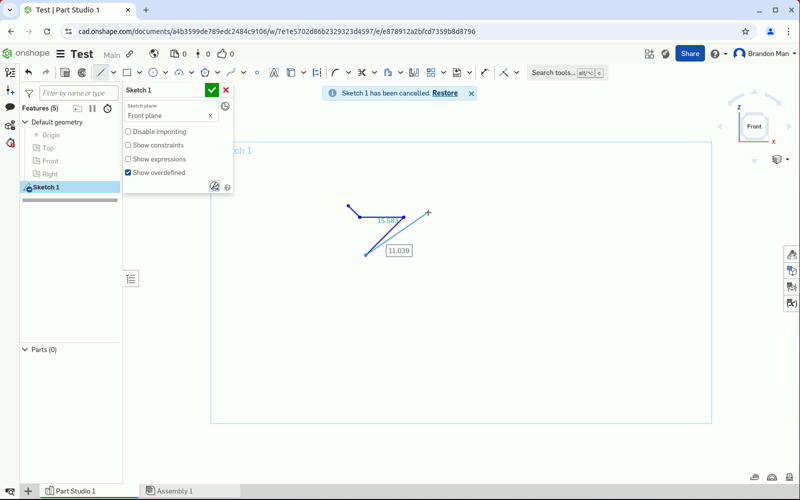
click(428, 212)
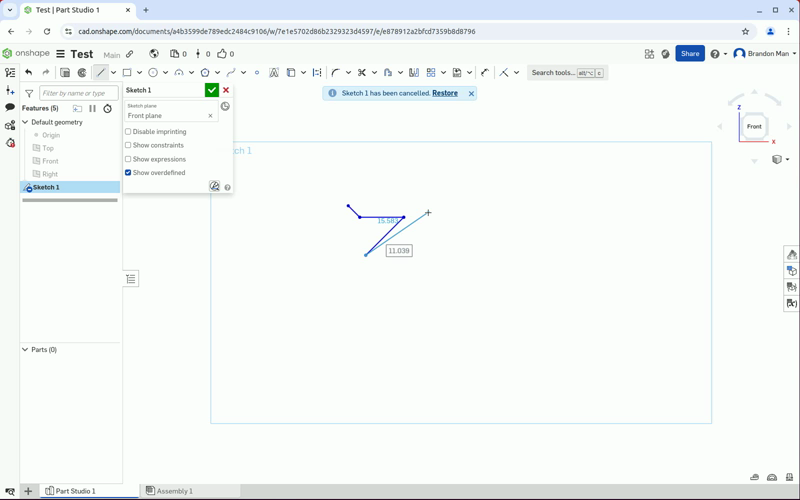
key_up(shift)
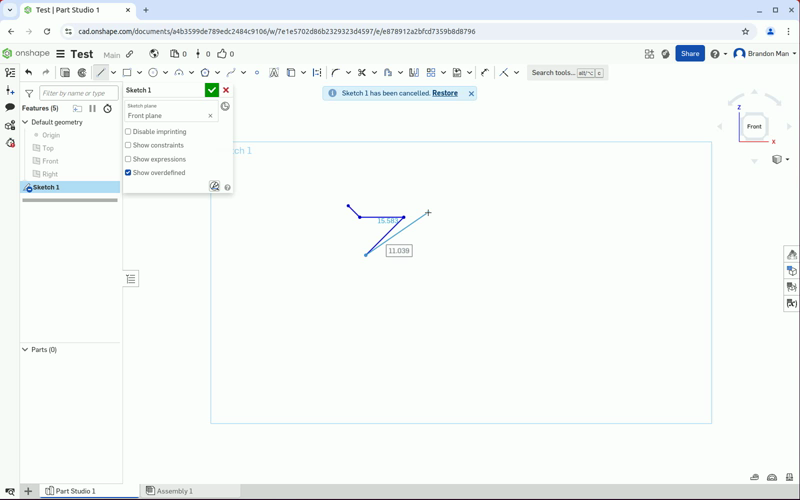
key_down(shift)
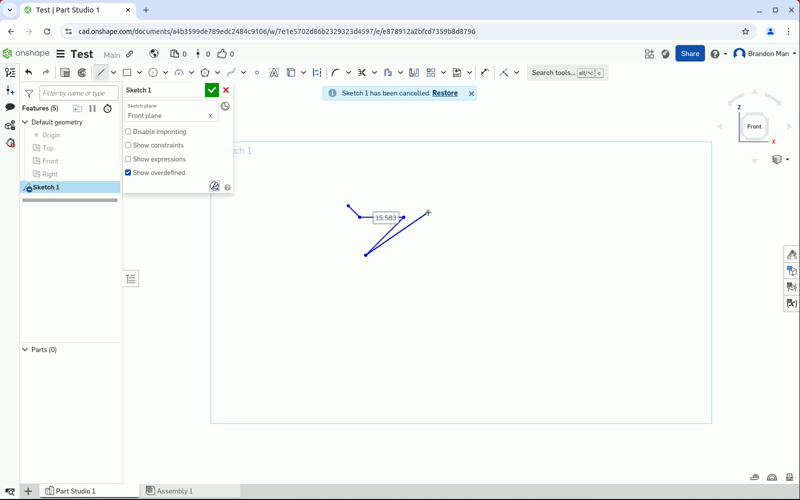
mouse_move(348, 205)
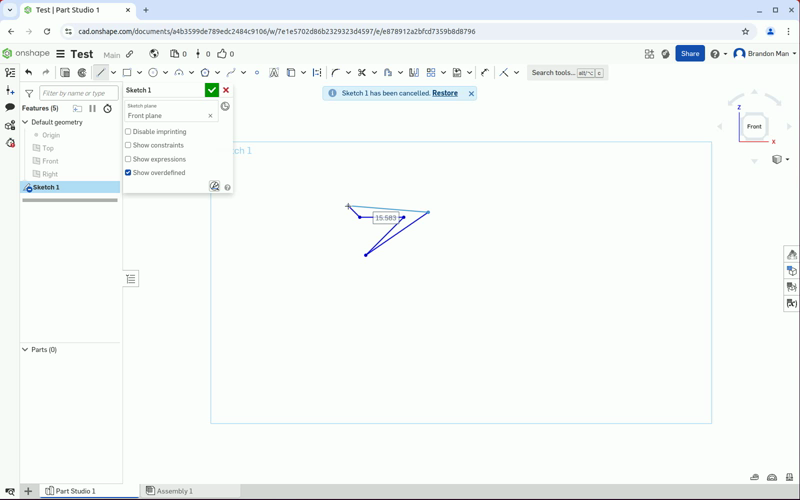
key_up(shift)
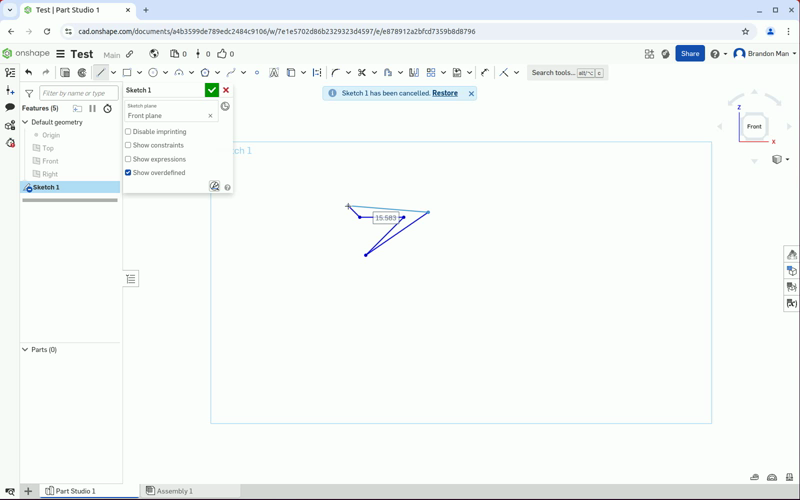
click(348, 205)
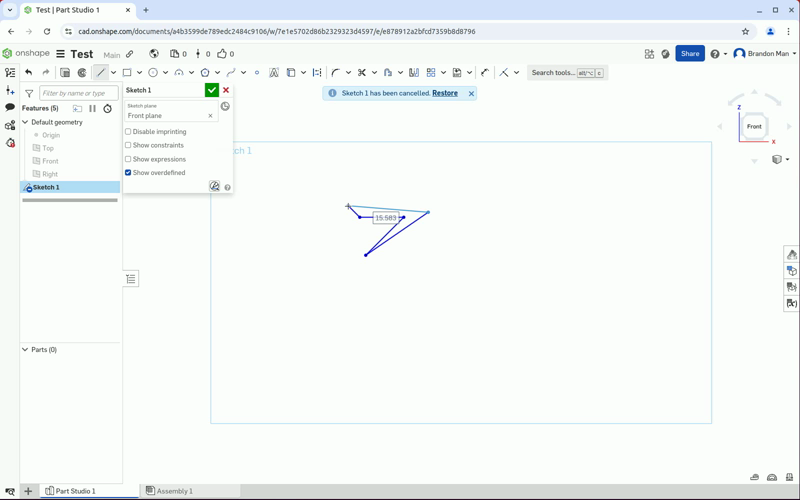
key(esc)
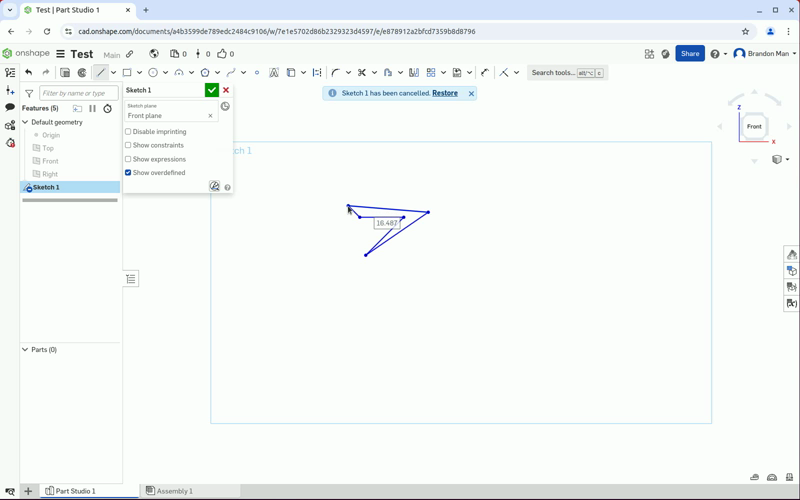
mouse_move(386, 215)
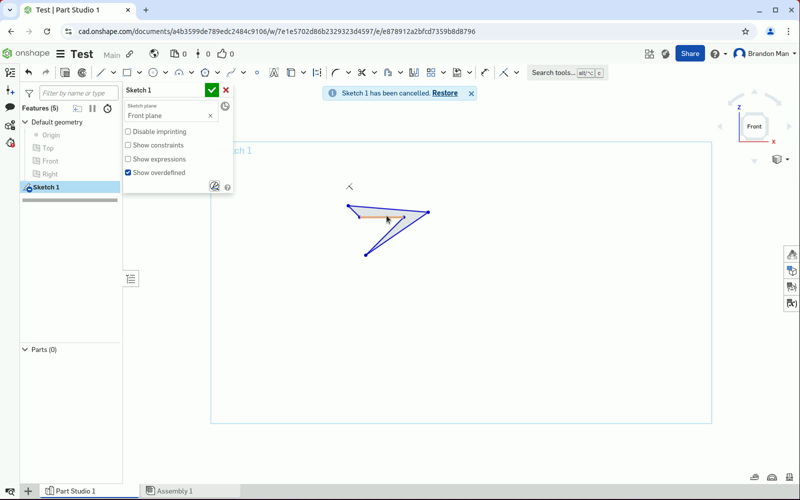
scroll(6)
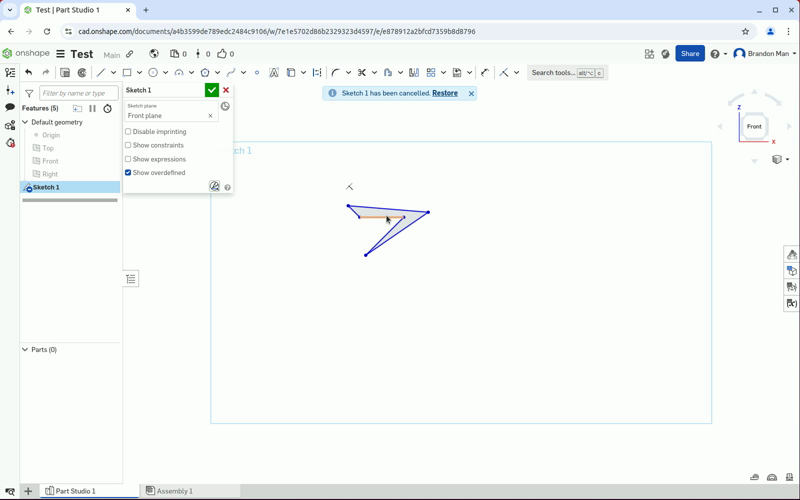
scroll(6)
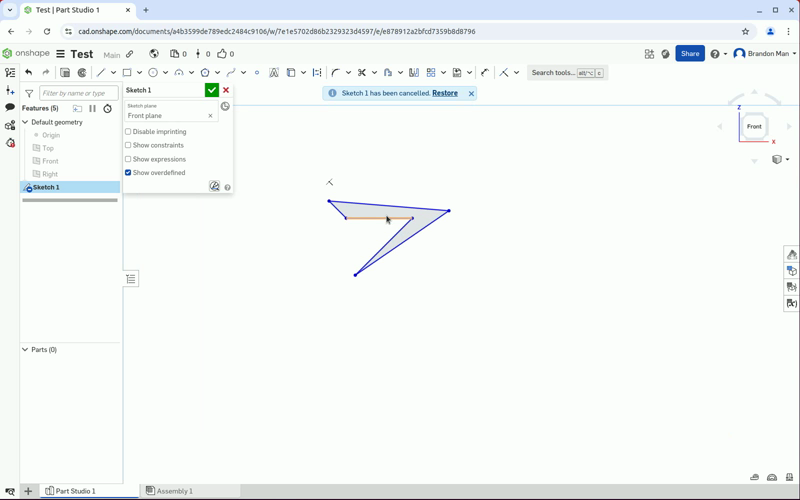
scroll(6)
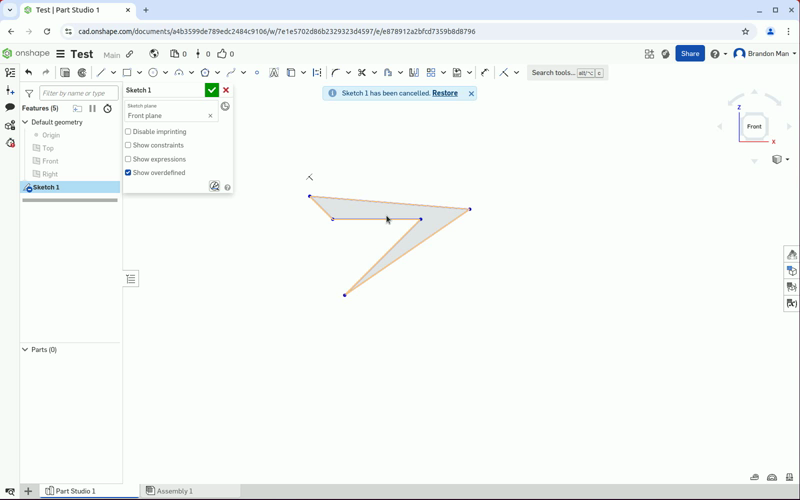
scroll(6)
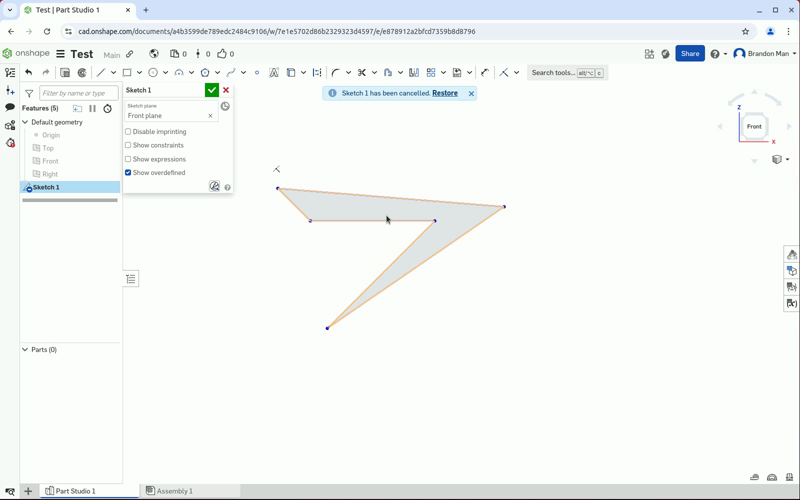
scroll(6)
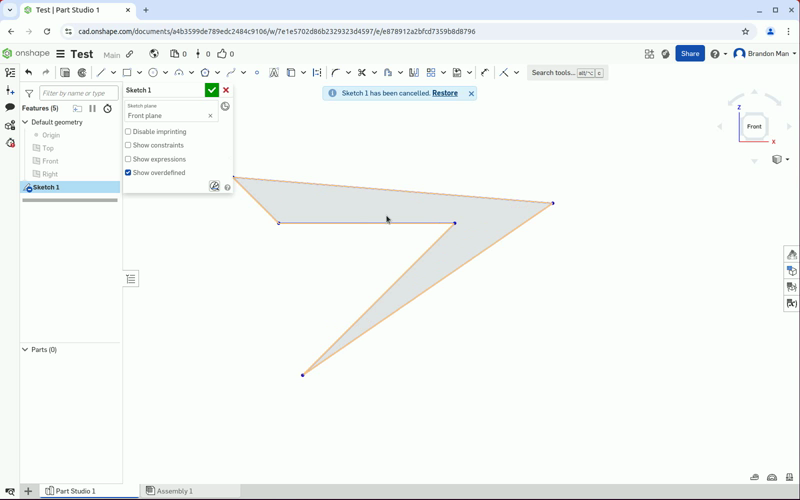
scroll(6)
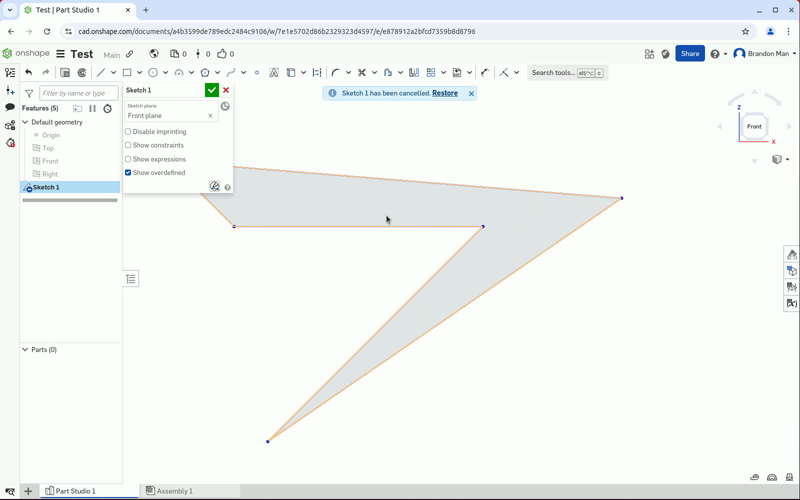
scroll(6)
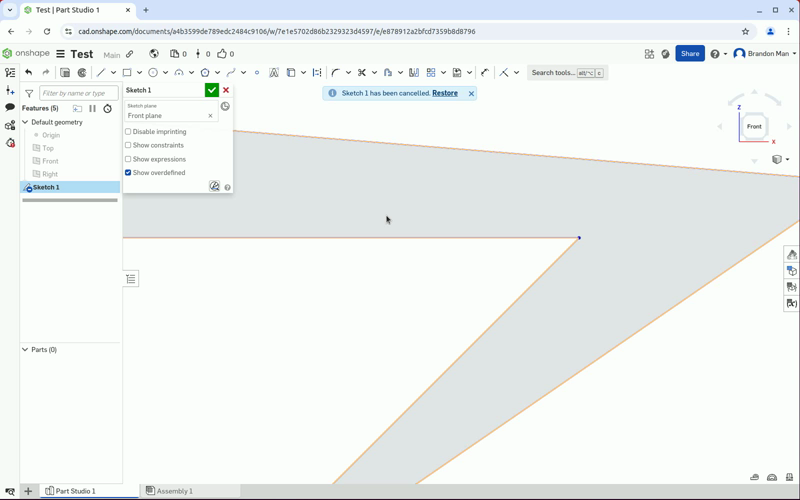
click(386, 215)
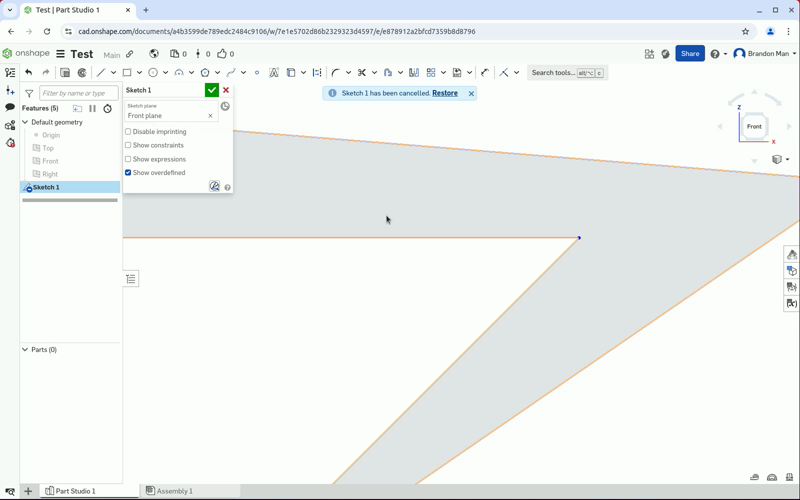
scroll(-6)
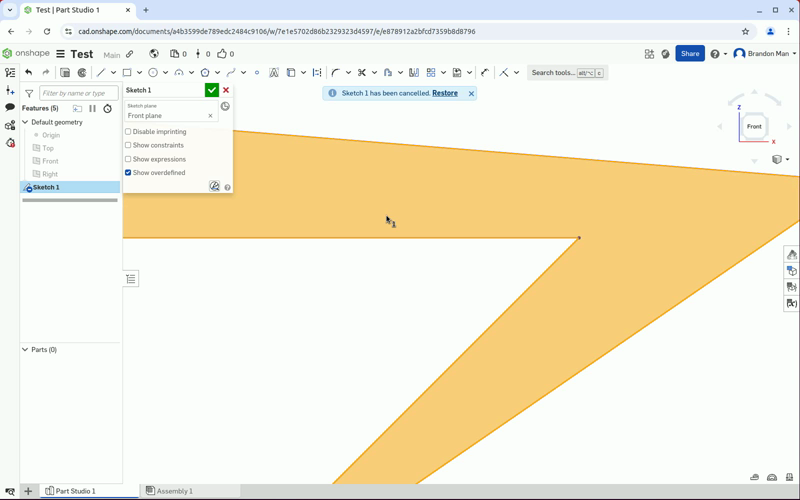
scroll(-6)
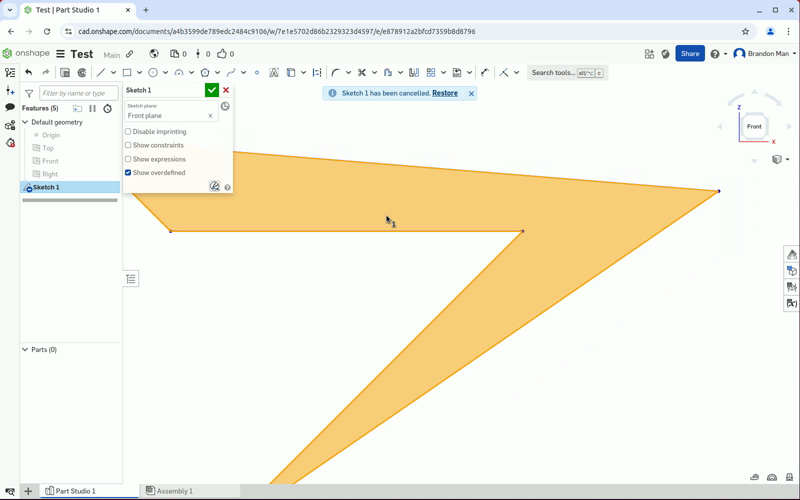
scroll(-6)
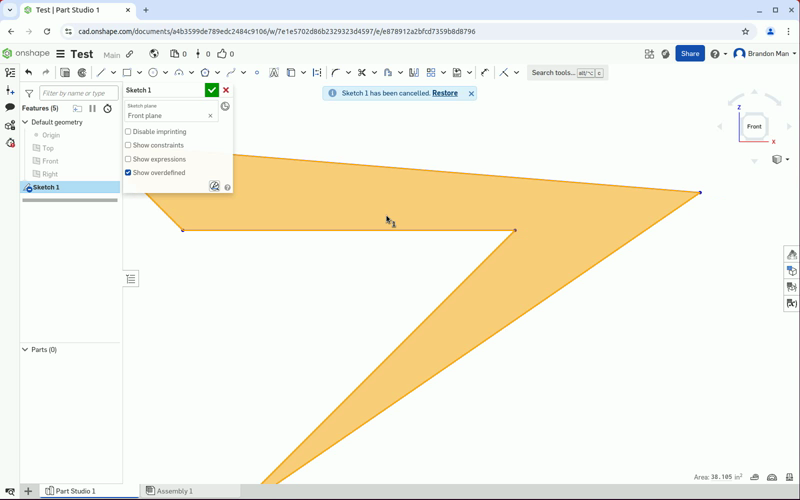
scroll(-6)
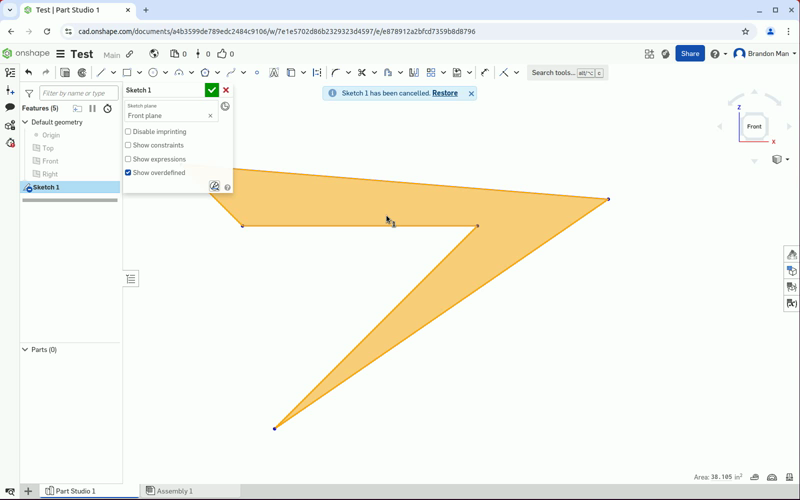
scroll(-6)
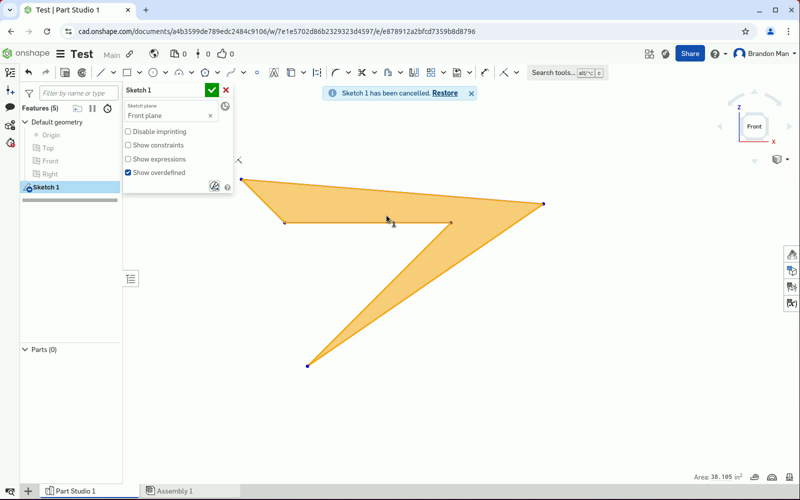
scroll(-6)
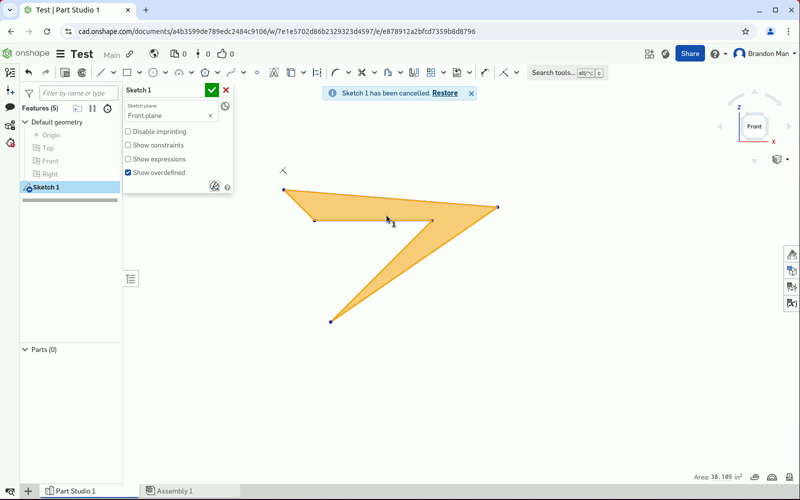
scroll(-6)
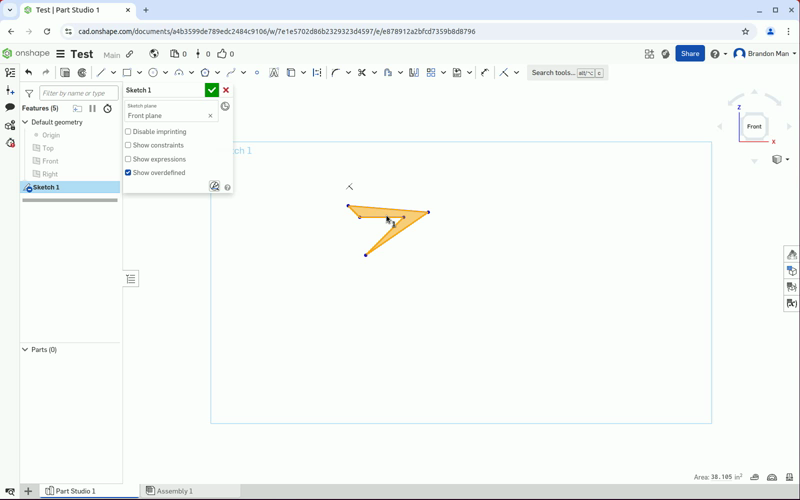
mouse_move(73, 352)
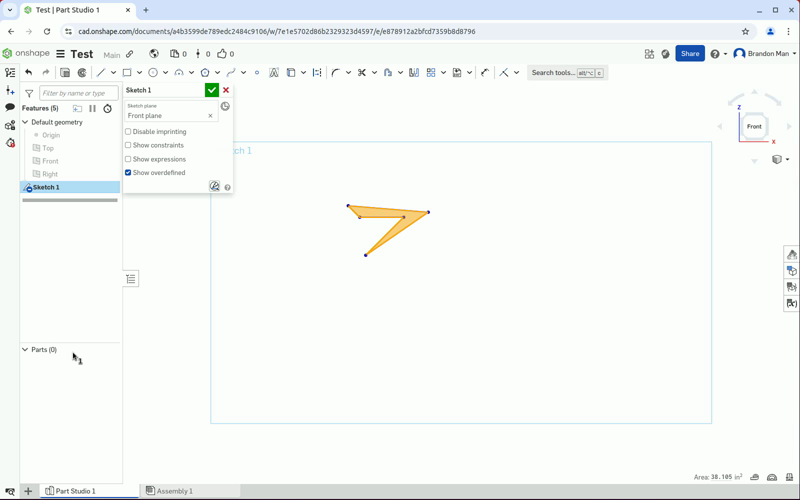
key(shift+y)
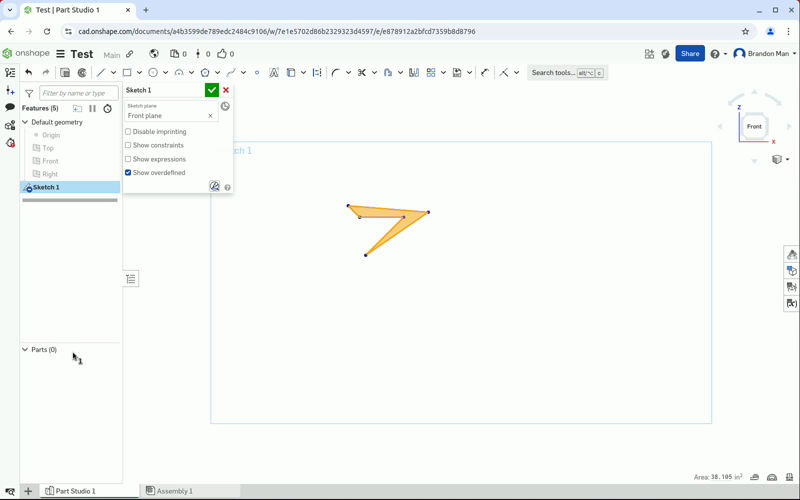
key(shift+e)
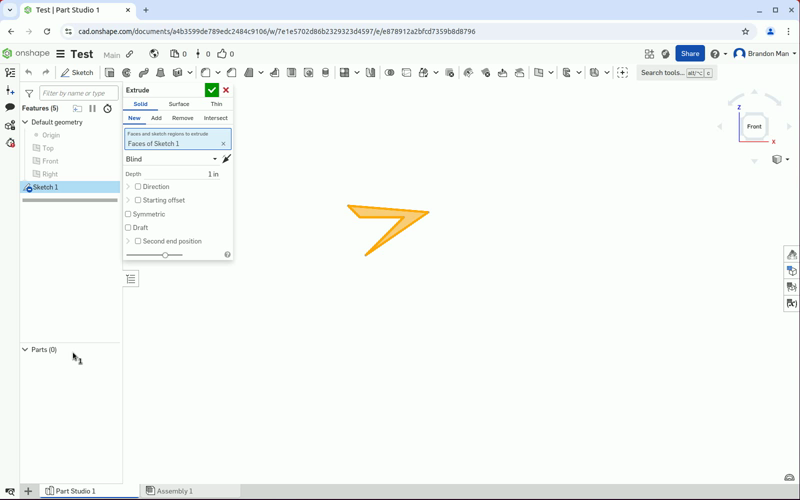
mouse_move(143, 106)
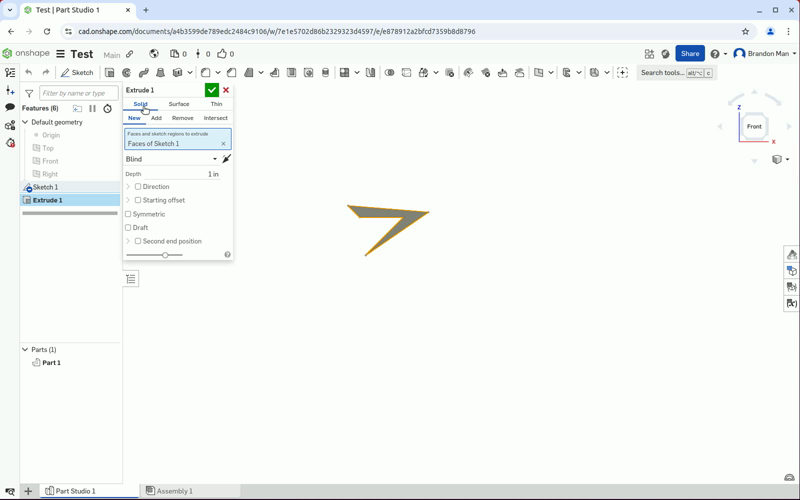
click(143, 106)
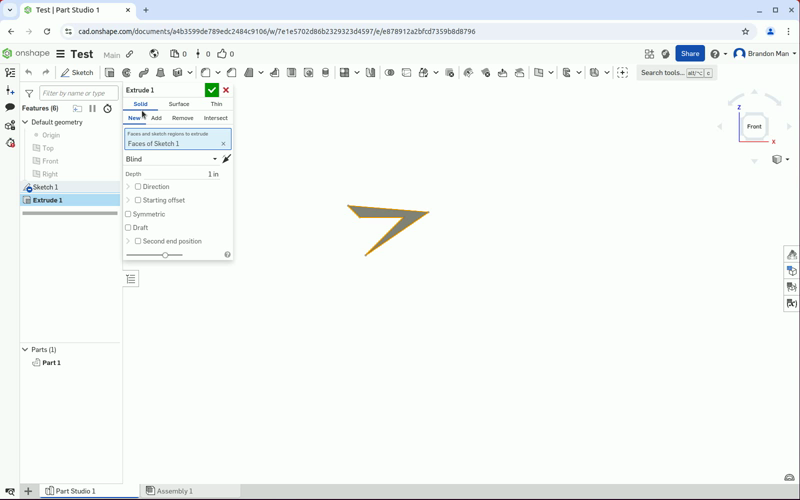
mouse_move(137, 120)
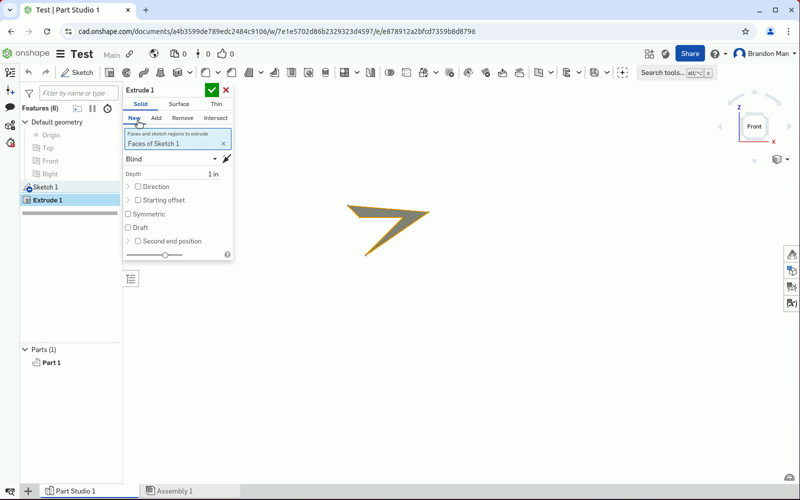
click(137, 120)
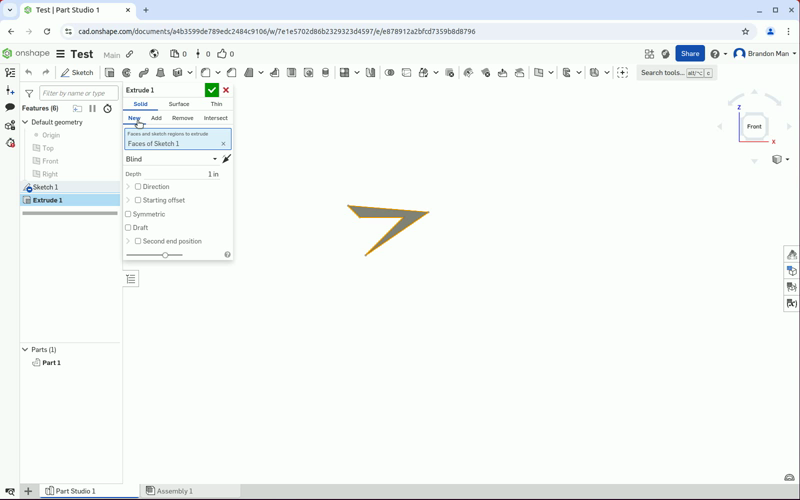
key(tab, 4)
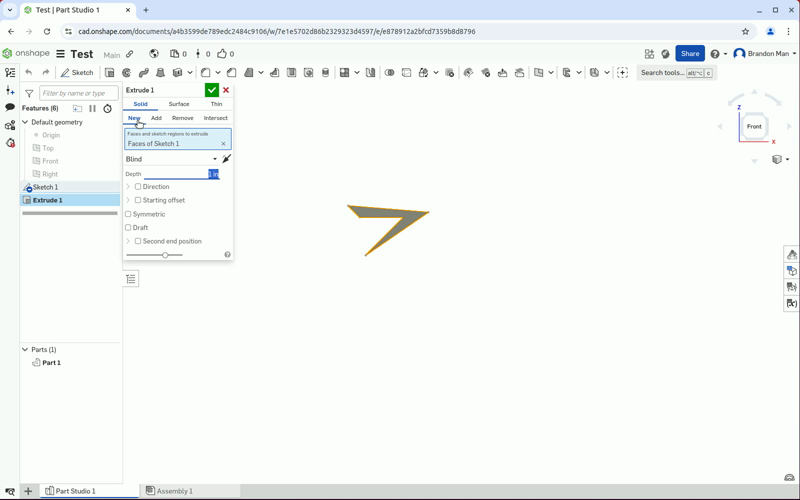
text(2.407)
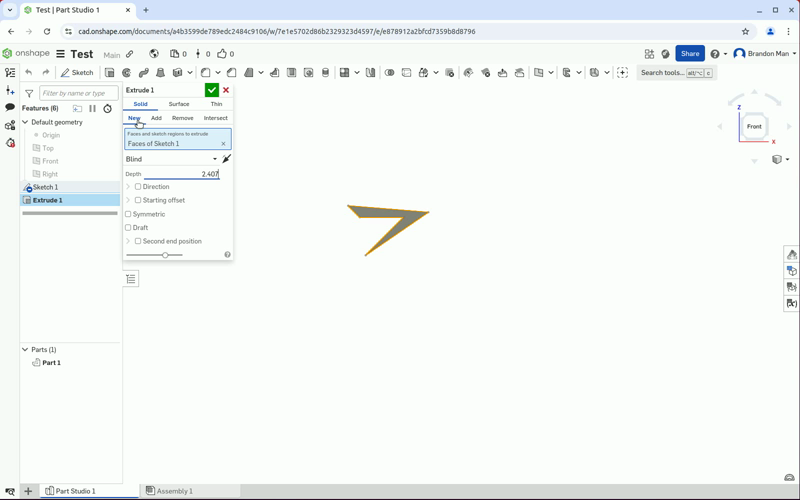
key(enter)
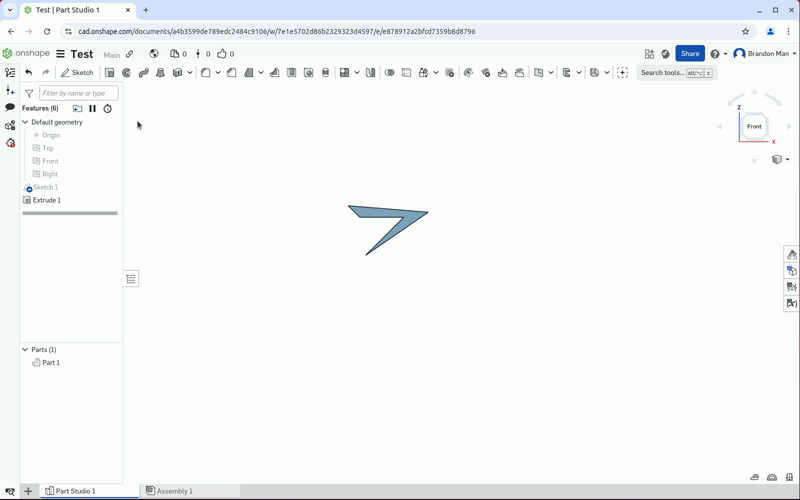
key(shift+h)
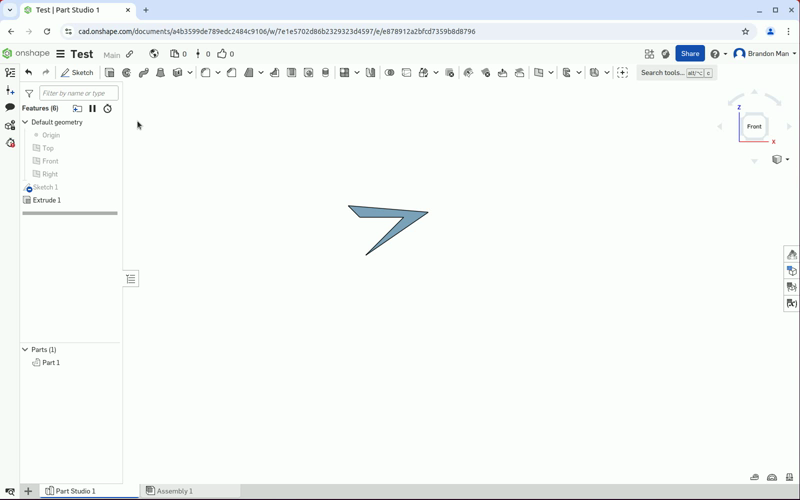
key(shift+h)
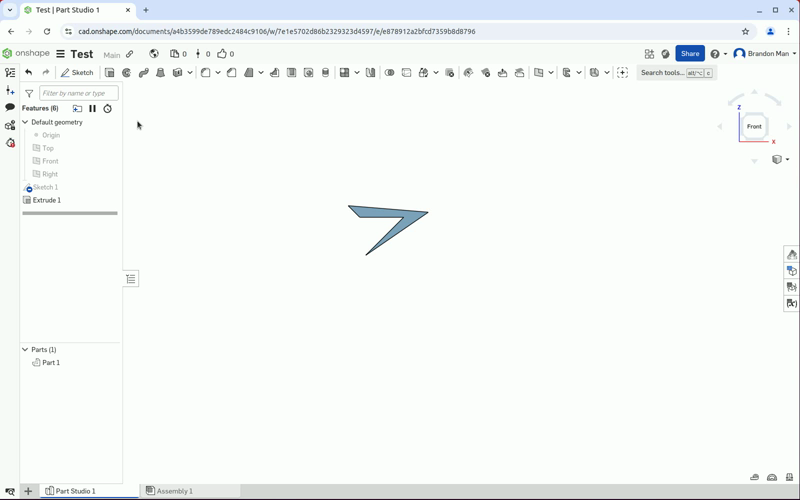
mouse_move(73, 189)
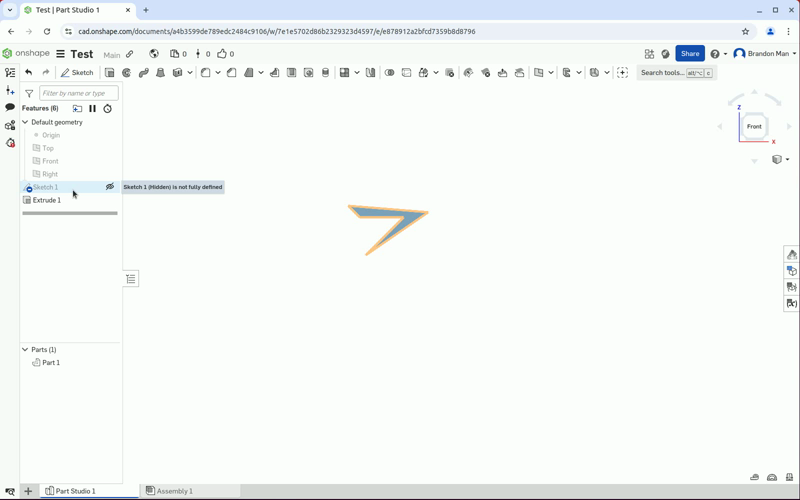
click(73, 189)
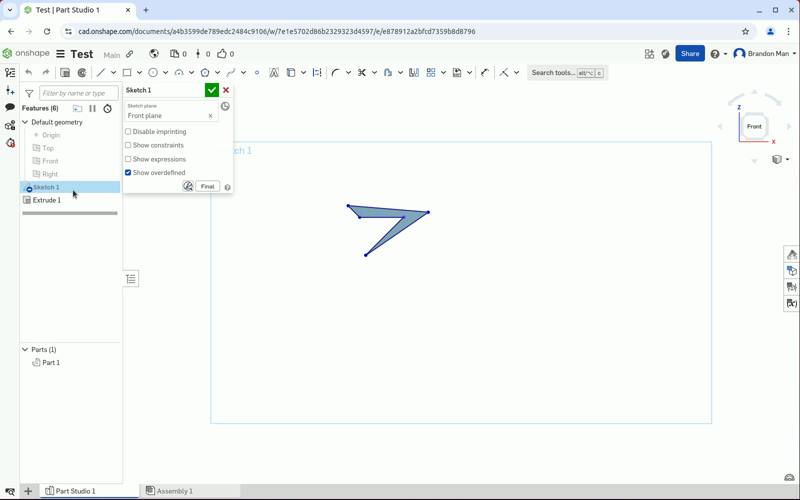
mouse_move(229, 92)
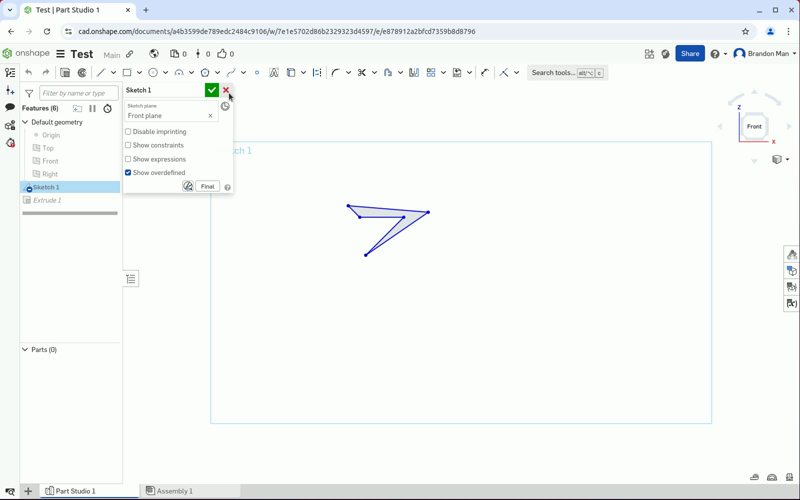
click(229, 92)
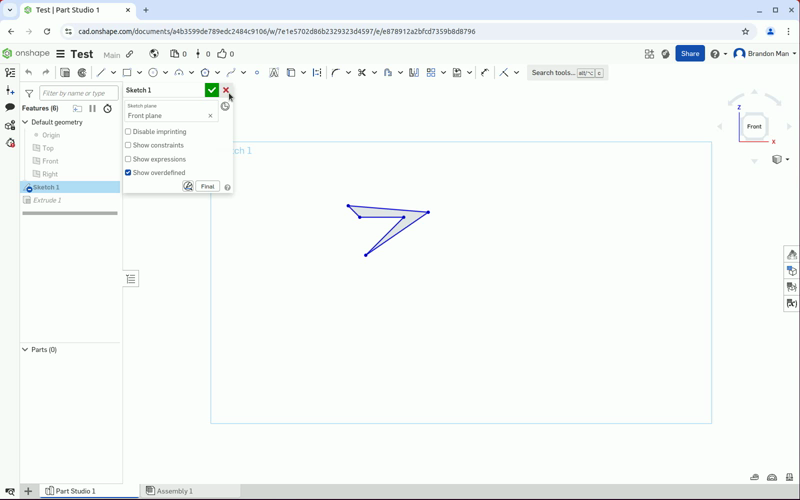
key(shift+s)
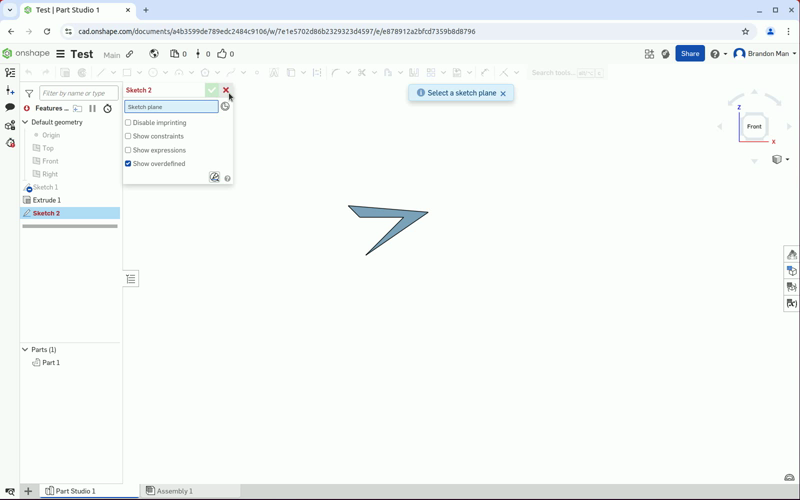
mouse_move(73, 163)
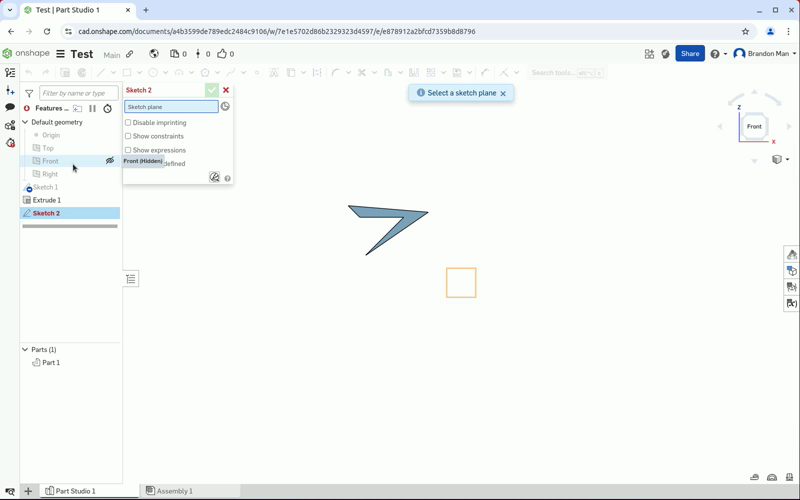
click(73, 163)
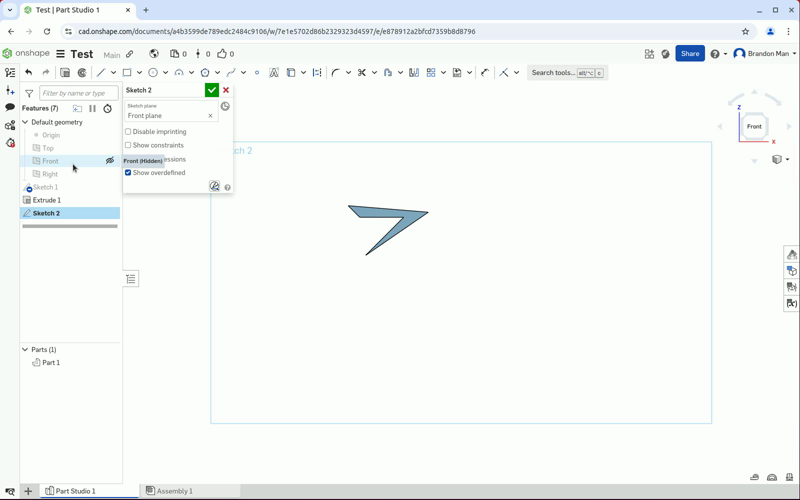
mouse_move(73, 352)
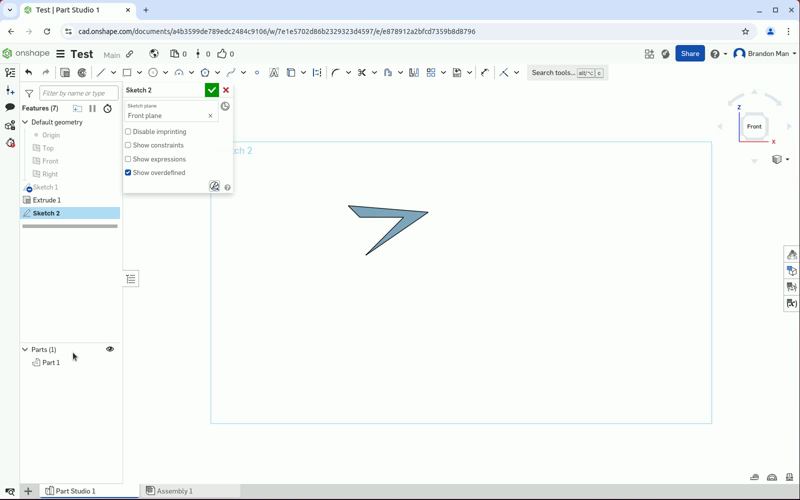
key(y)
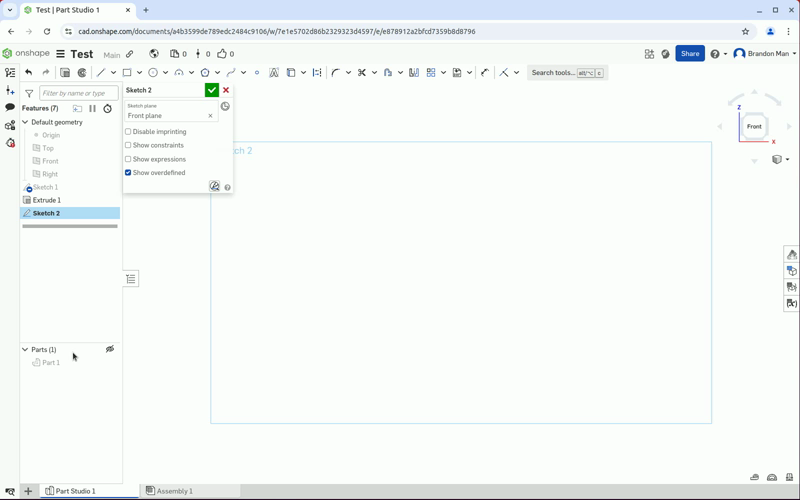
key(l)
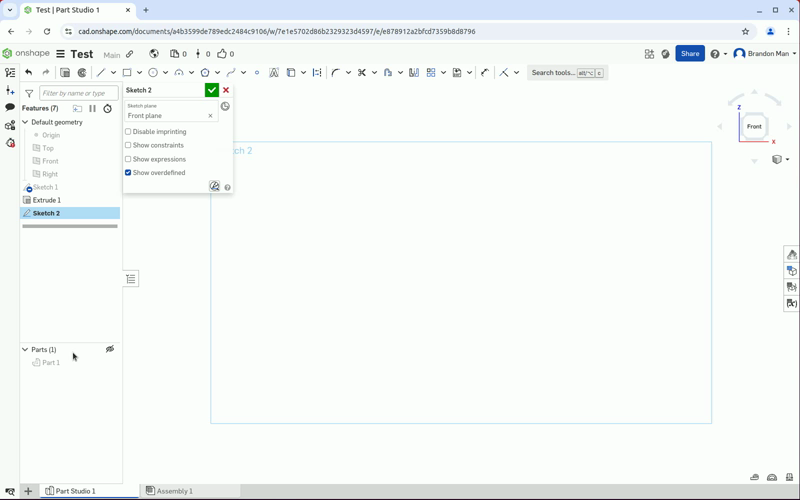
key_down(shift)
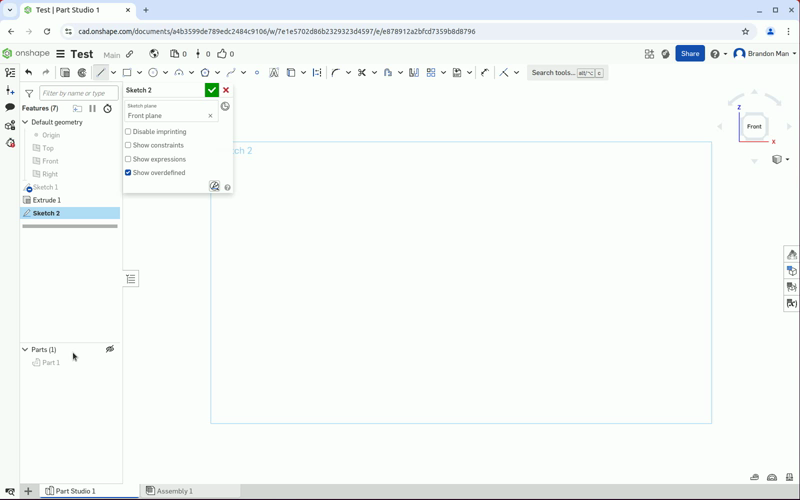
mouse_move(401, 253)
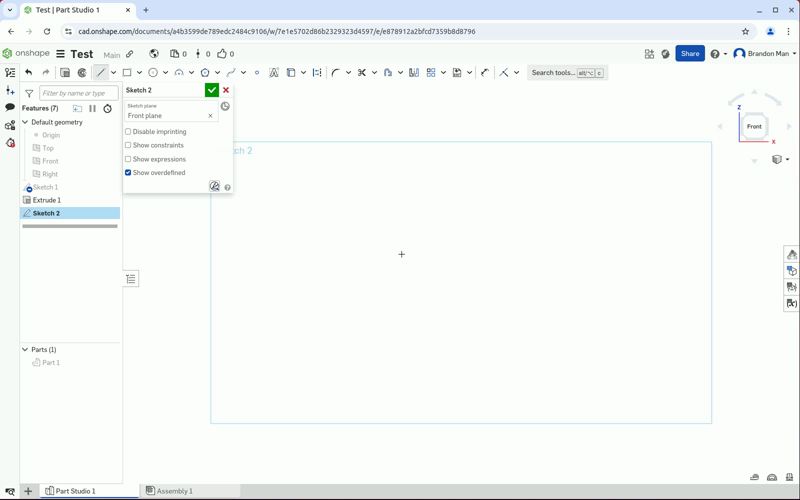
click(401, 253)
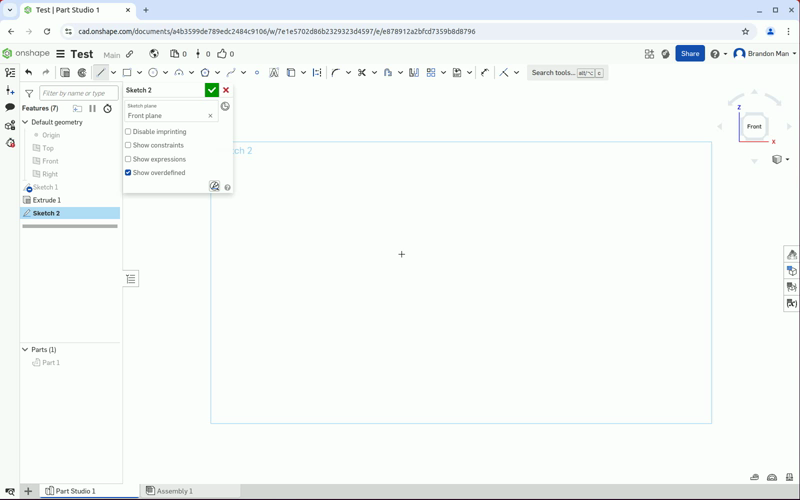
key_up(shift)
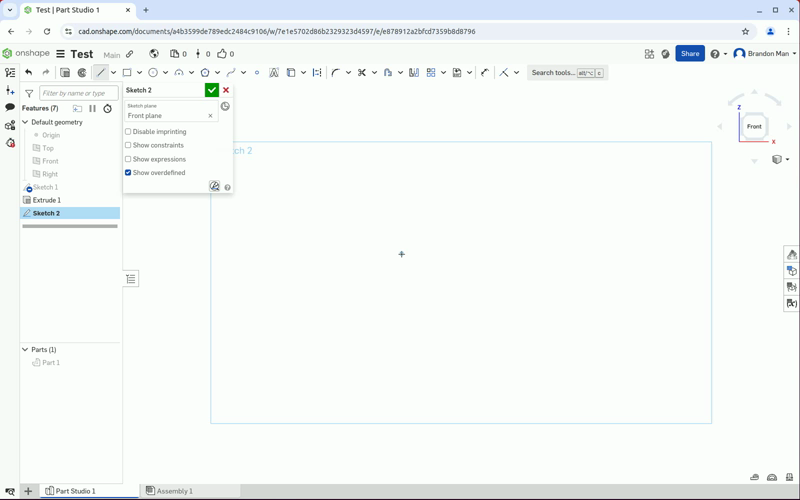
key_down(shift)
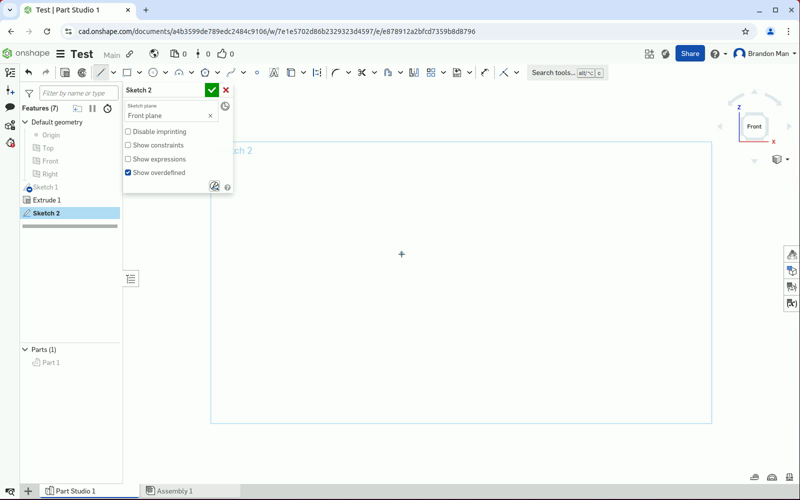
mouse_move(431, 253)
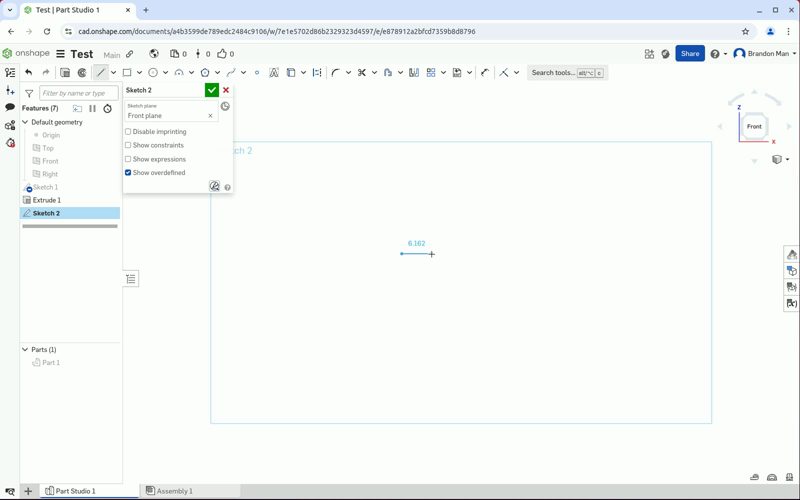
mouse_move(412, 269)
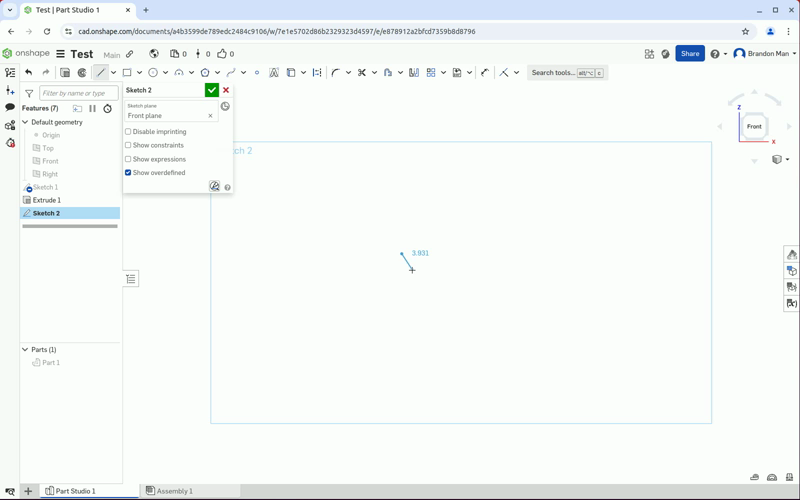
click(412, 269)
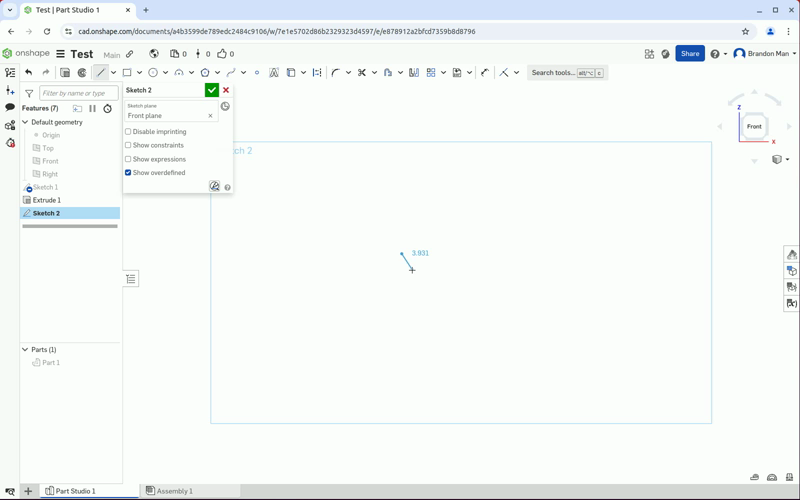
key_up(shift)
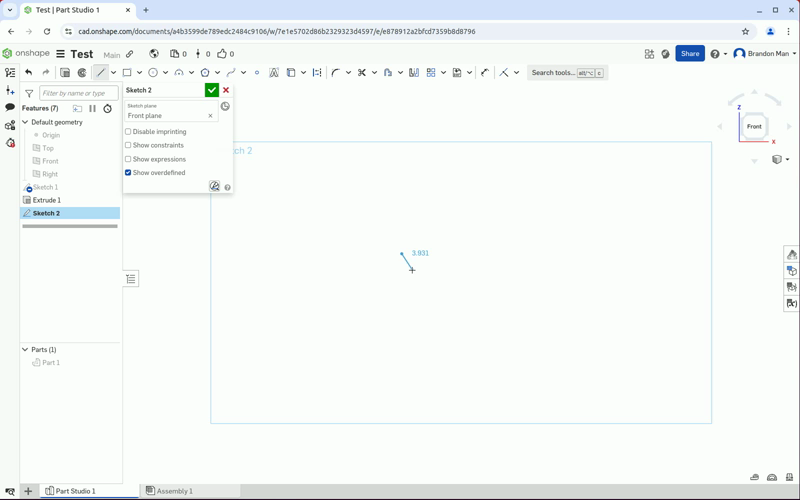
key_down(shift)
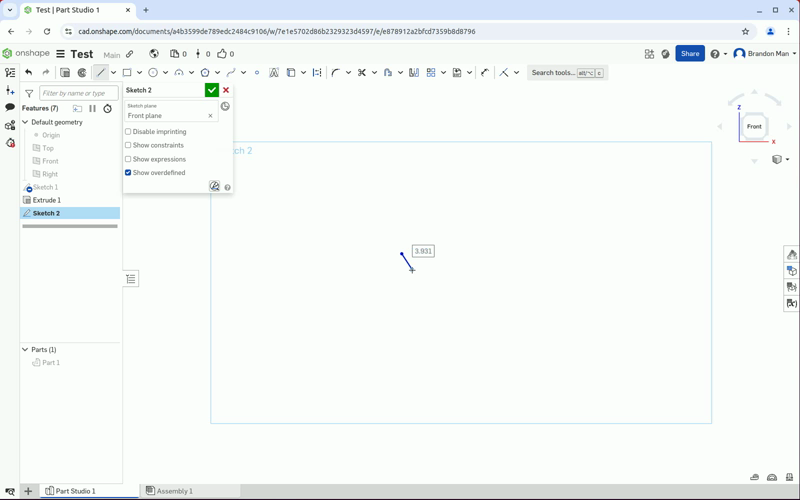
mouse_move(442, 269)
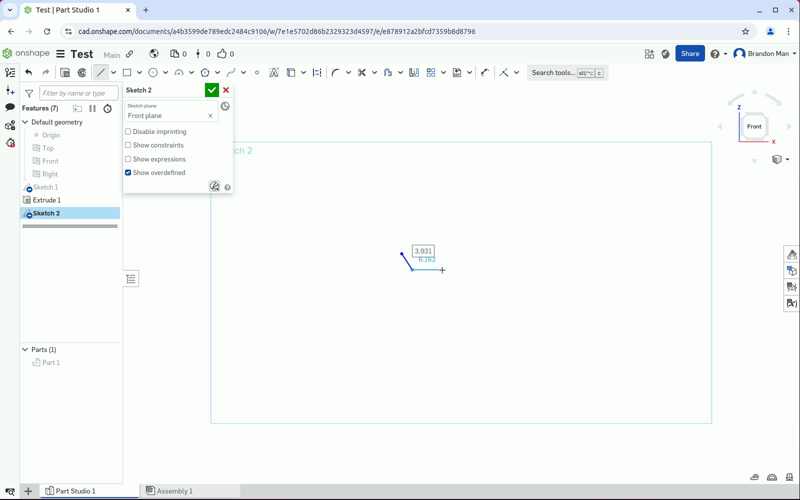
mouse_move(453, 253)
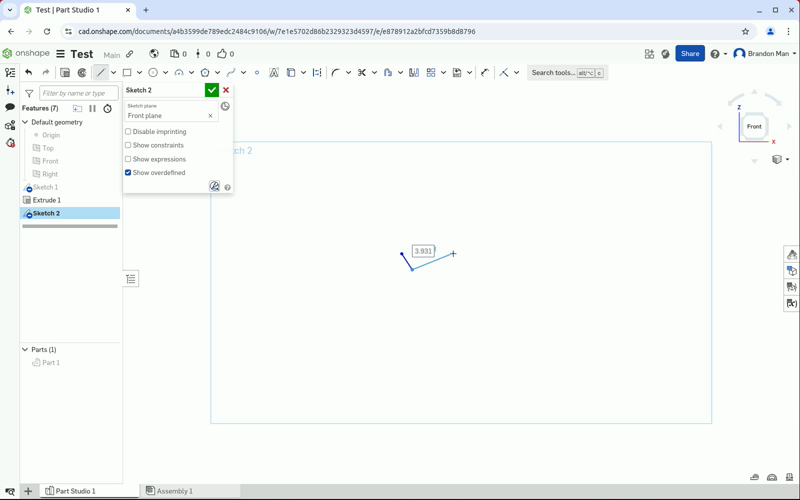
click(453, 253)
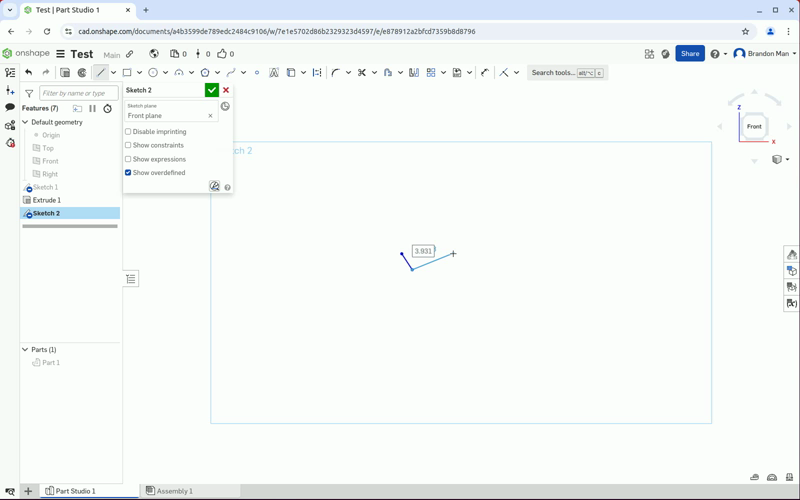
key_up(shift)
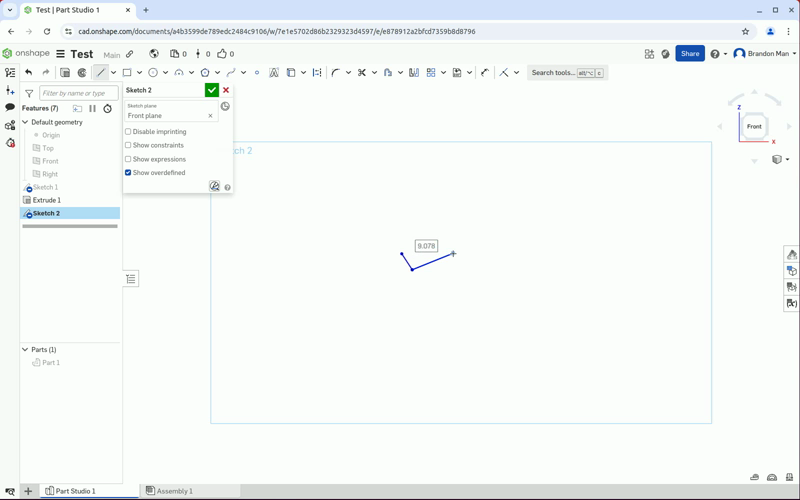
key_down(shift)
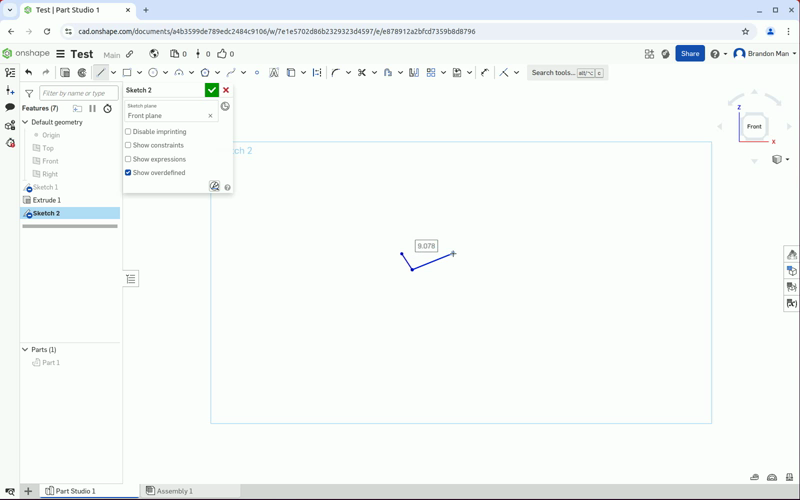
mouse_move(483, 253)
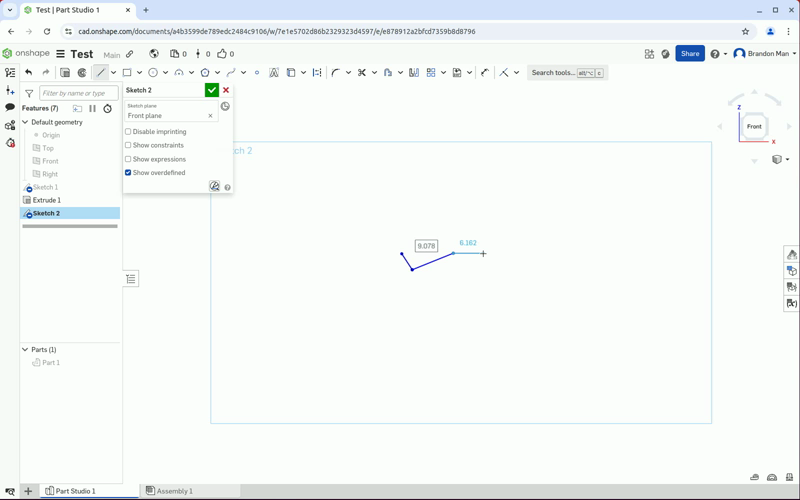
mouse_move(422, 241)
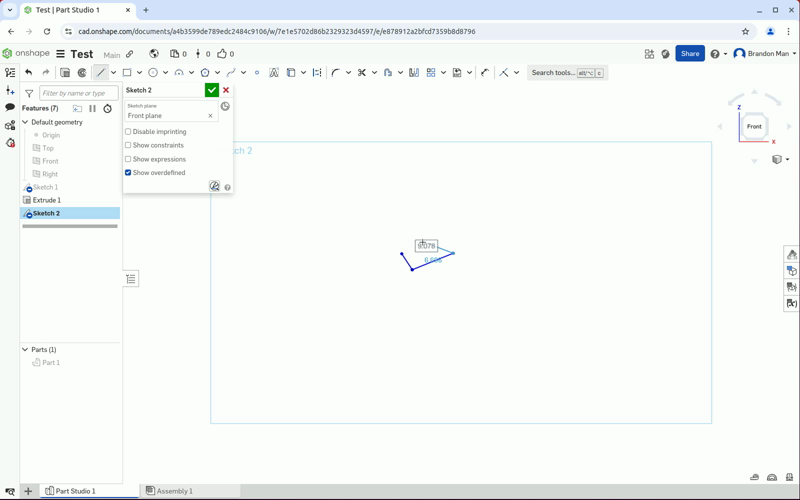
click(422, 241)
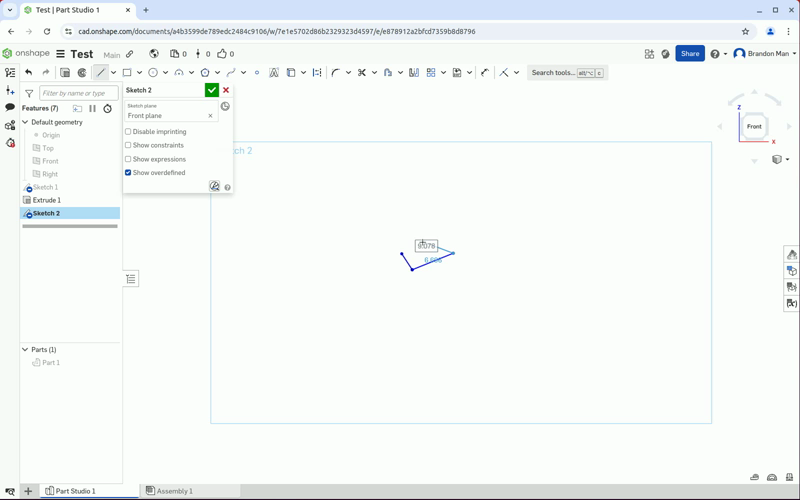
key_up(shift)
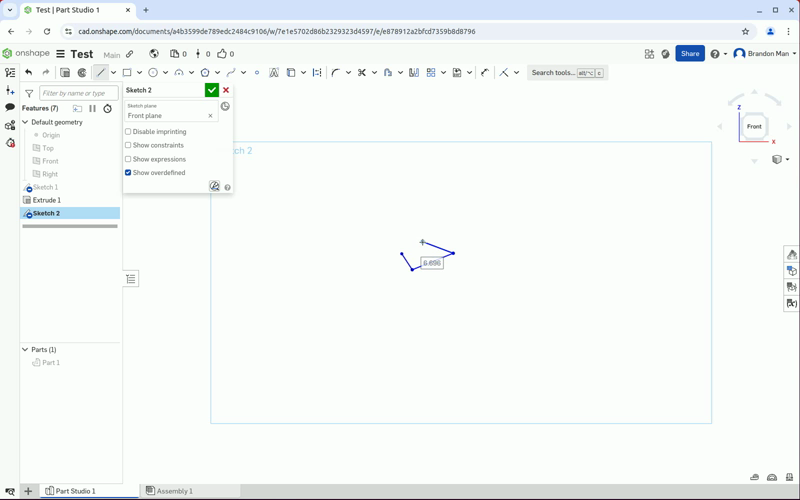
key_down(shift)
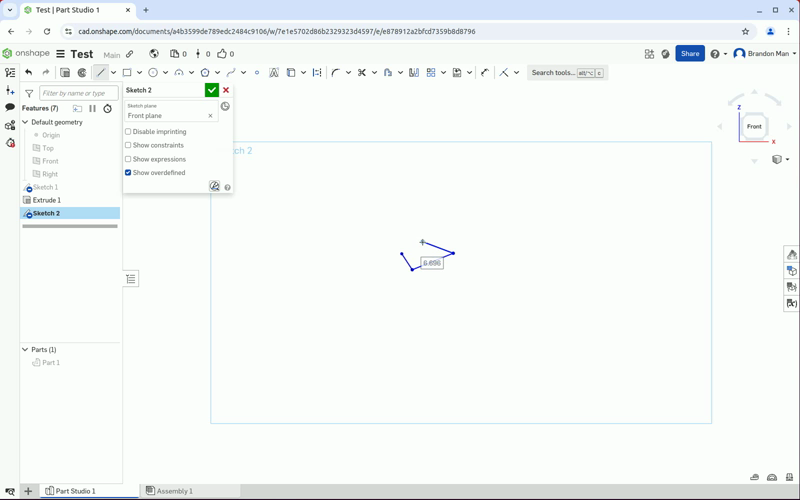
mouse_move(453, 241)
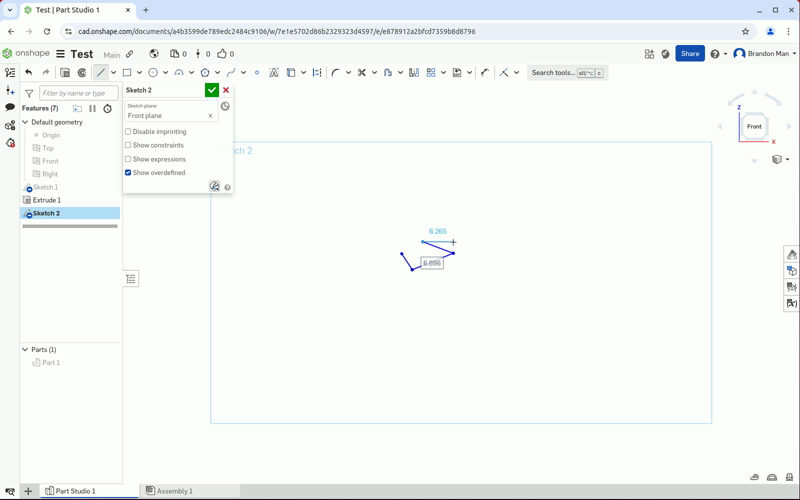
mouse_move(418, 249)
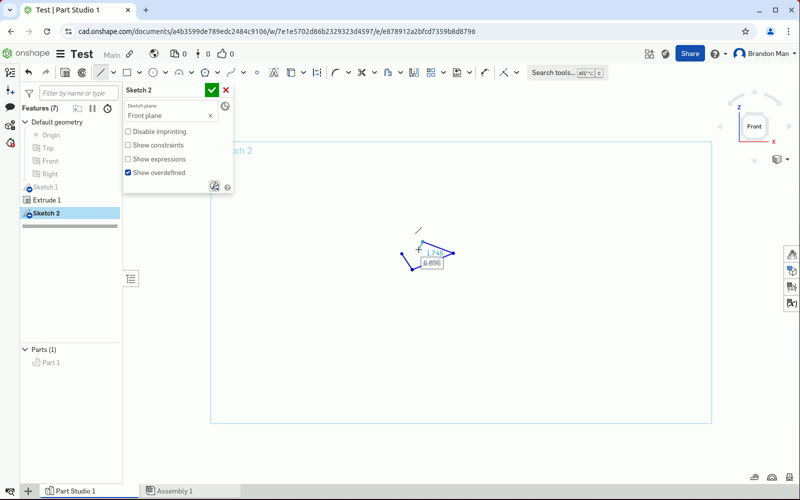
click(418, 249)
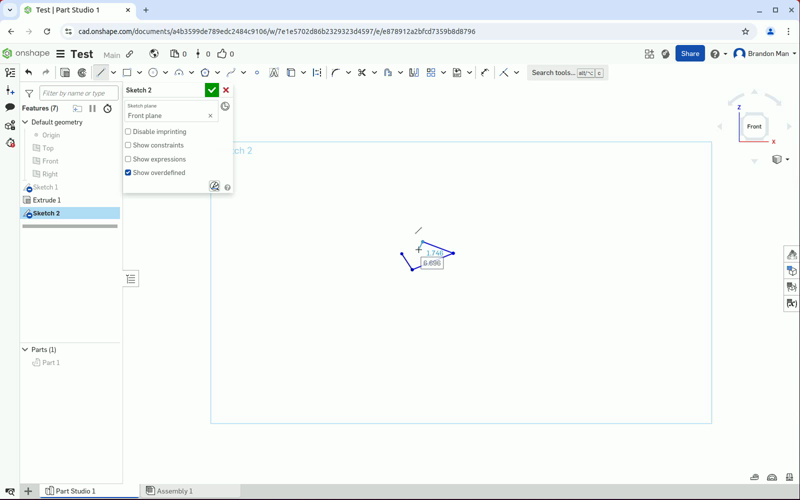
key_up(shift)
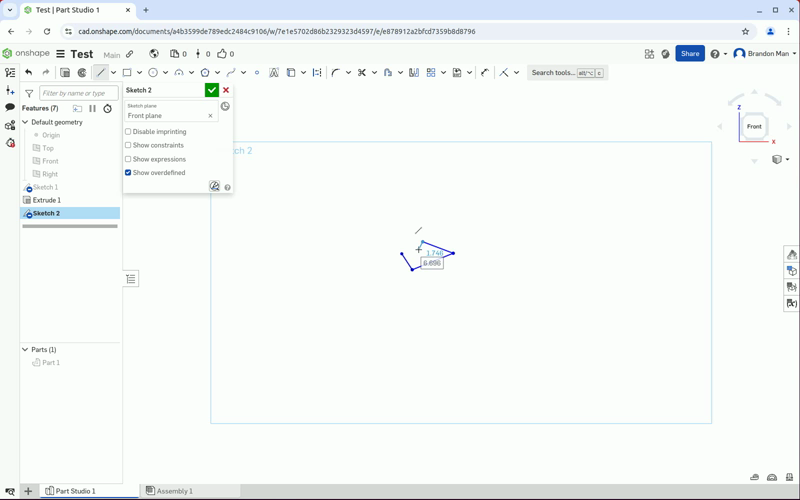
key_down(shift)
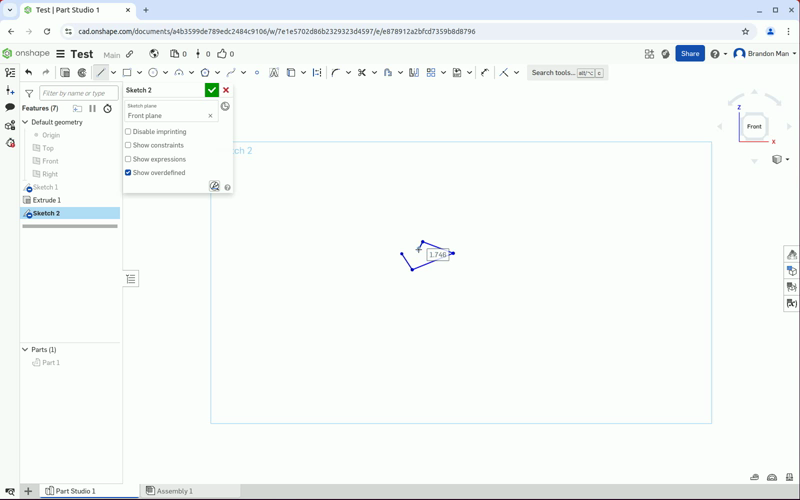
mouse_move(448, 249)
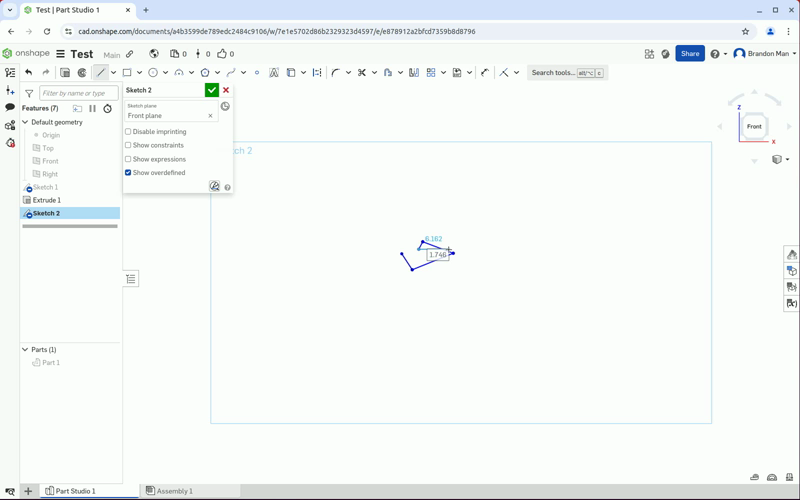
mouse_move(441, 253)
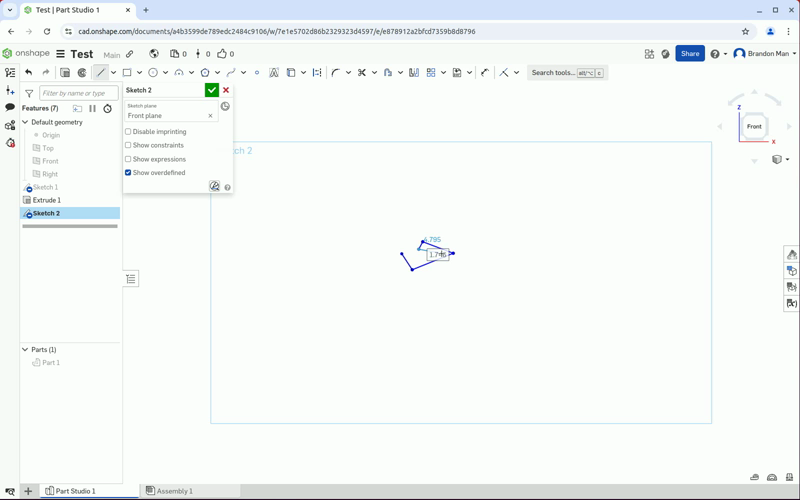
click(441, 253)
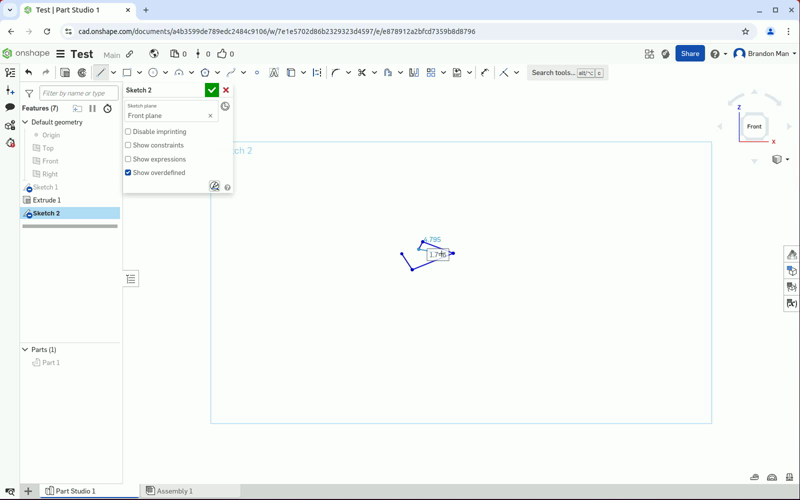
key_up(shift)
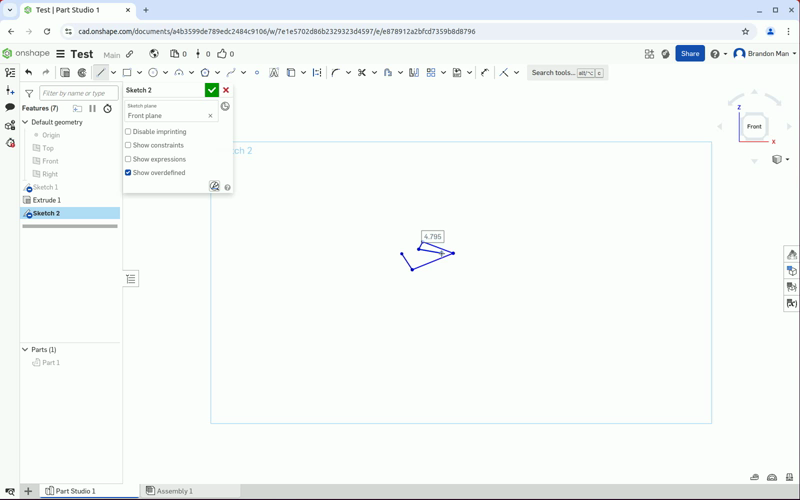
key_down(shift)
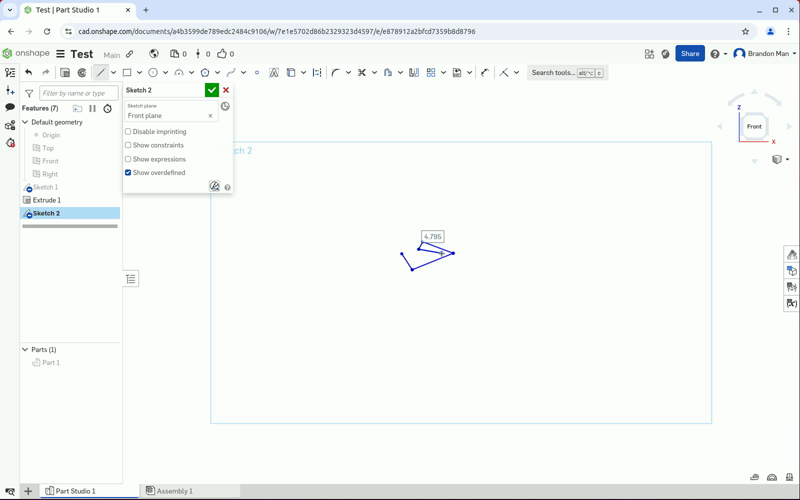
mouse_move(471, 253)
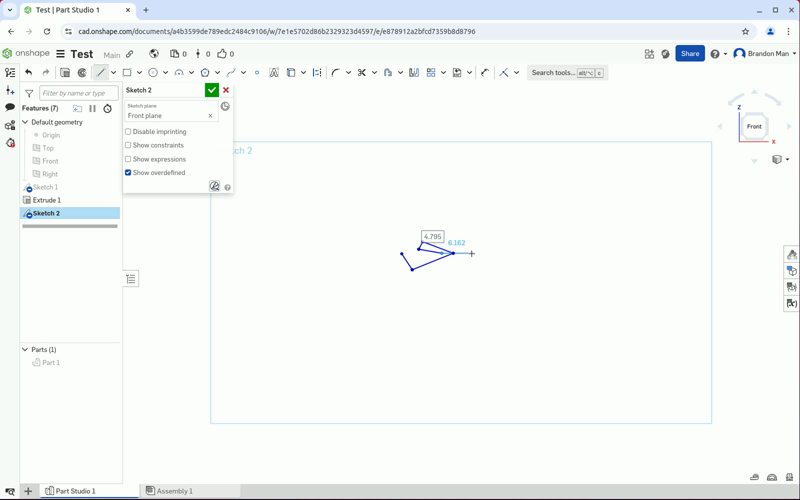
mouse_move(418, 262)
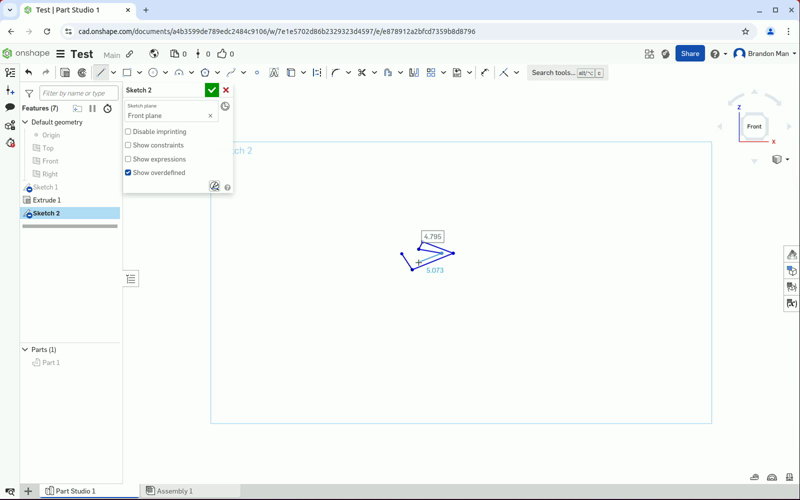
click(418, 262)
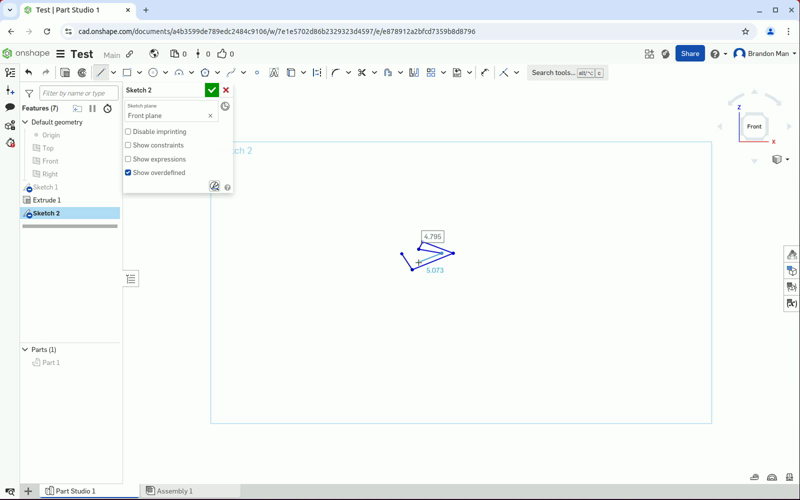
key_up(shift)
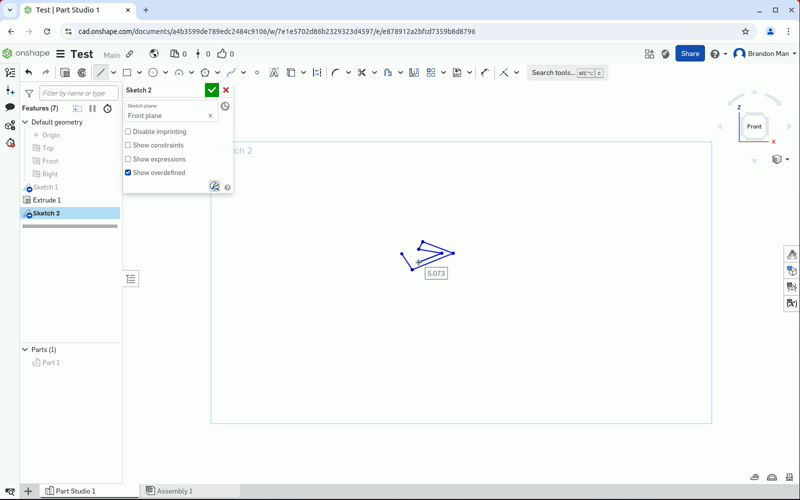
key_down(shift)
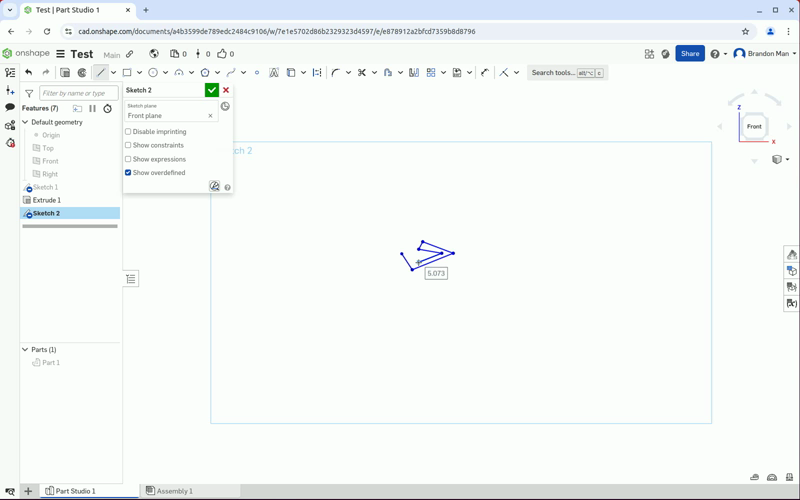
mouse_move(448, 262)
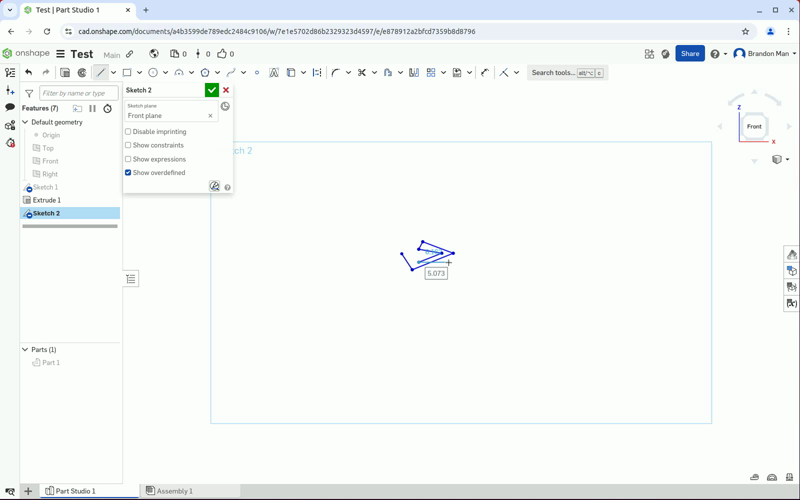
mouse_move(416, 249)
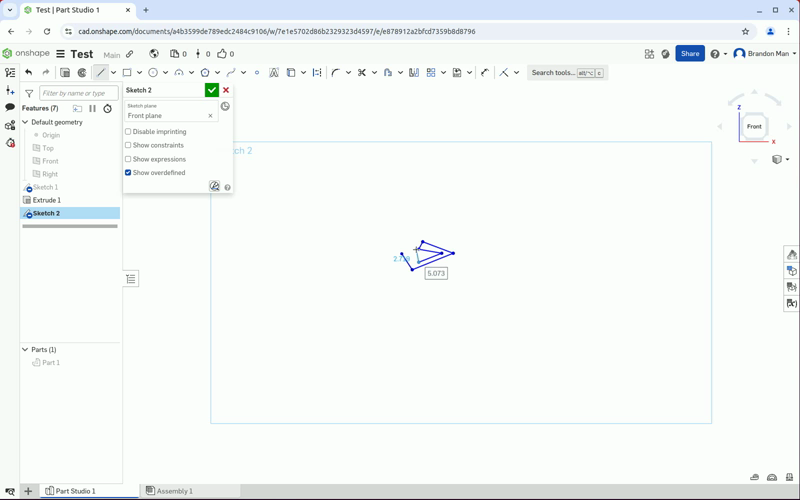
scroll(6)
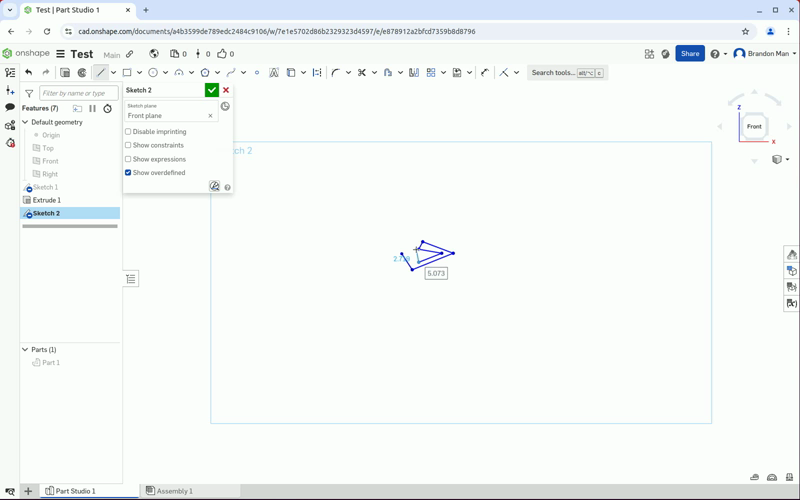
scroll(6)
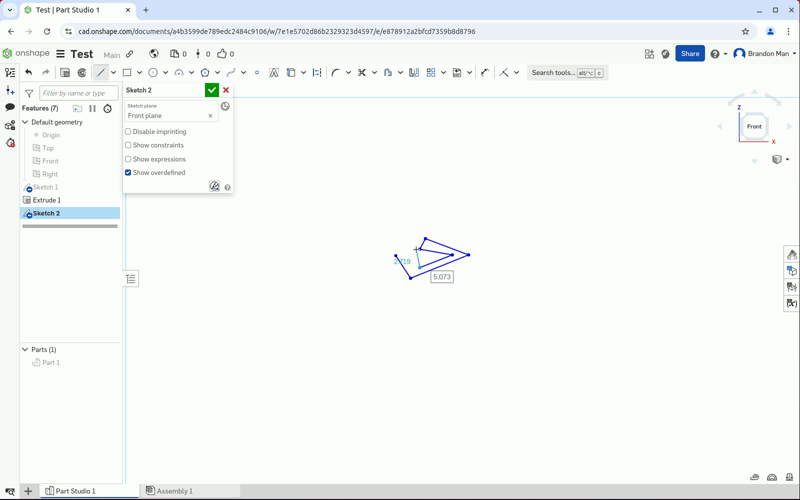
scroll(6)
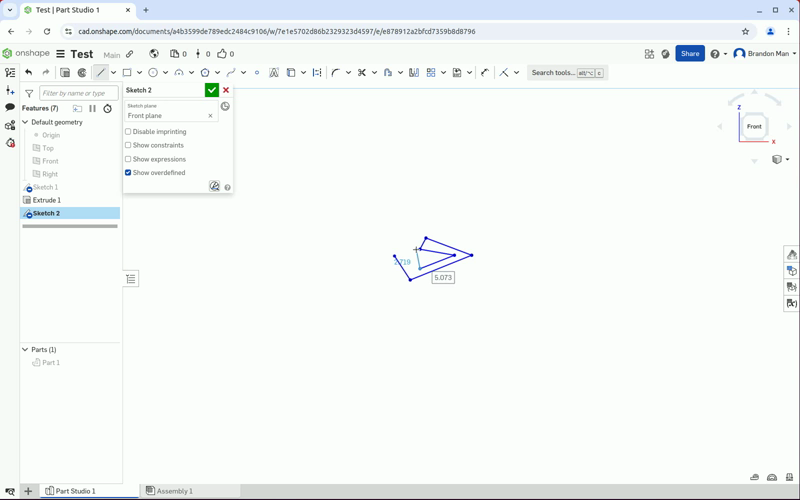
scroll(6)
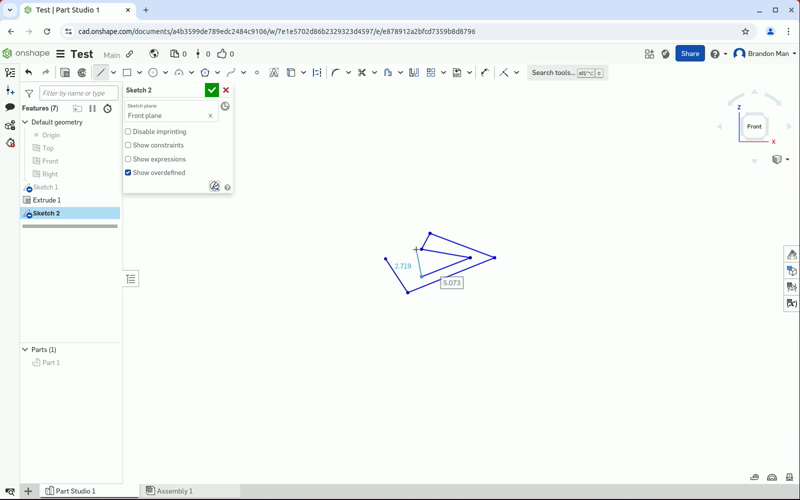
scroll(6)
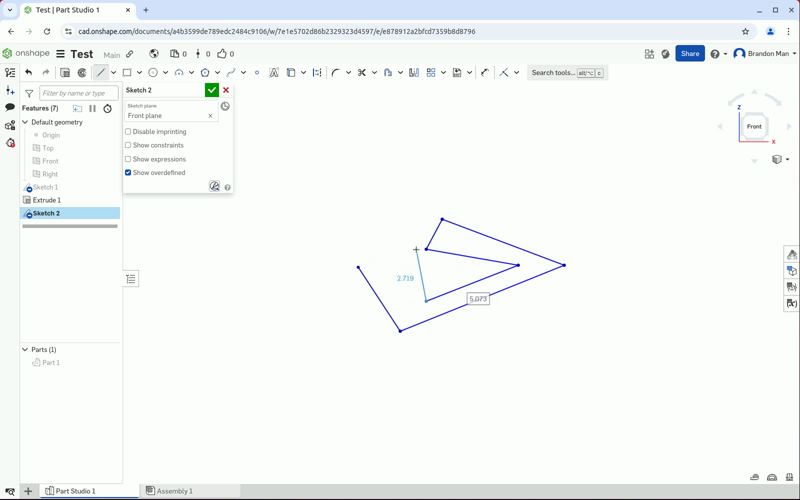
scroll(6)
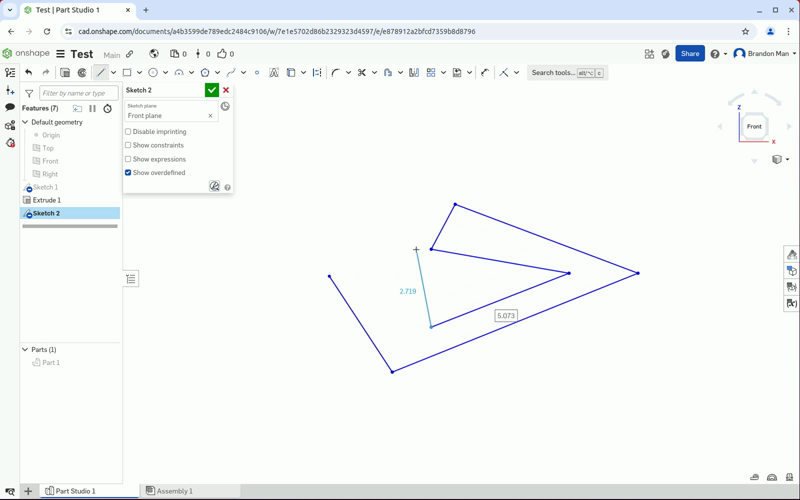
scroll(6)
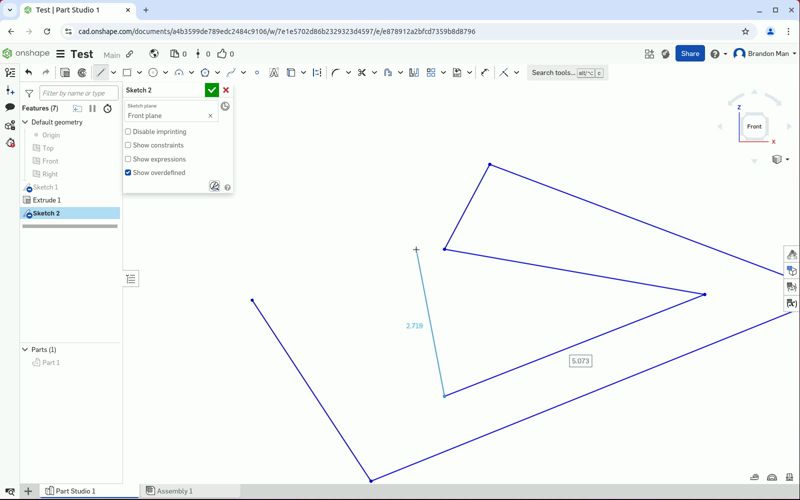
click(416, 249)
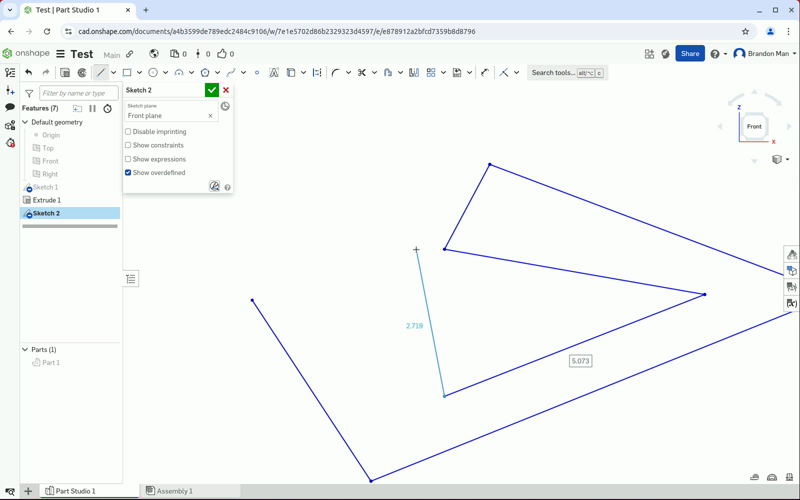
scroll(-6)
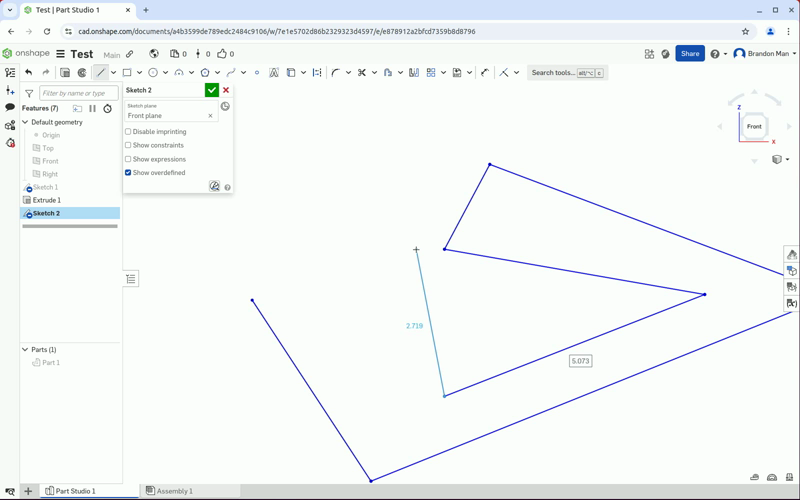
scroll(-6)
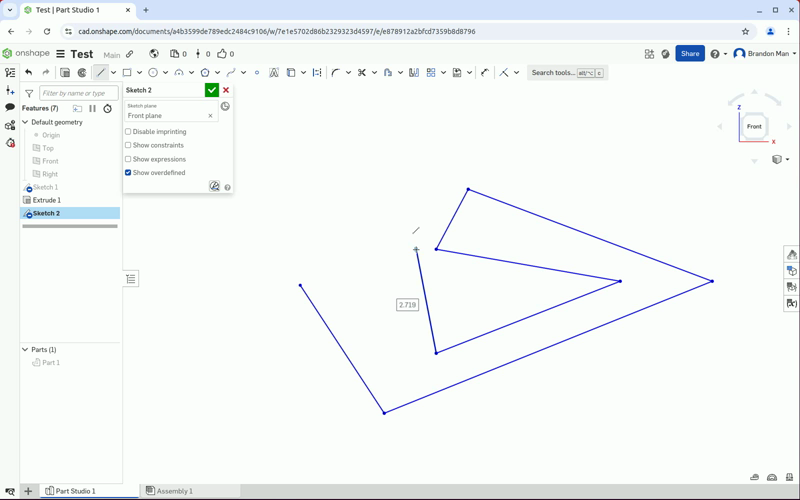
scroll(-6)
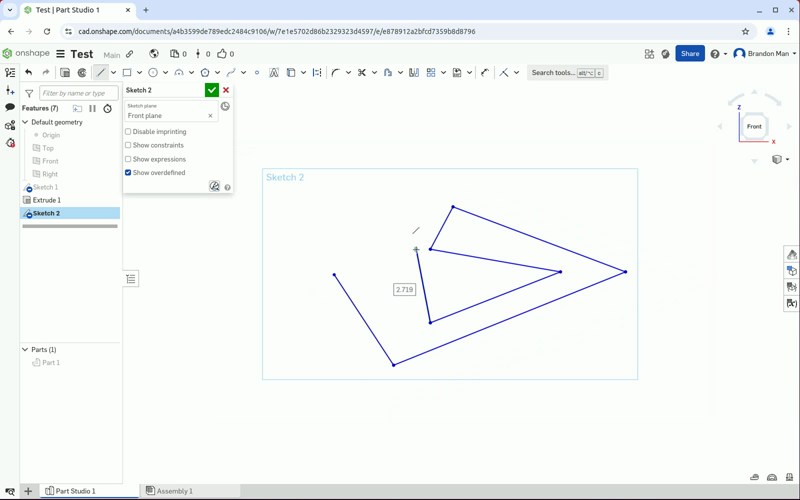
scroll(-6)
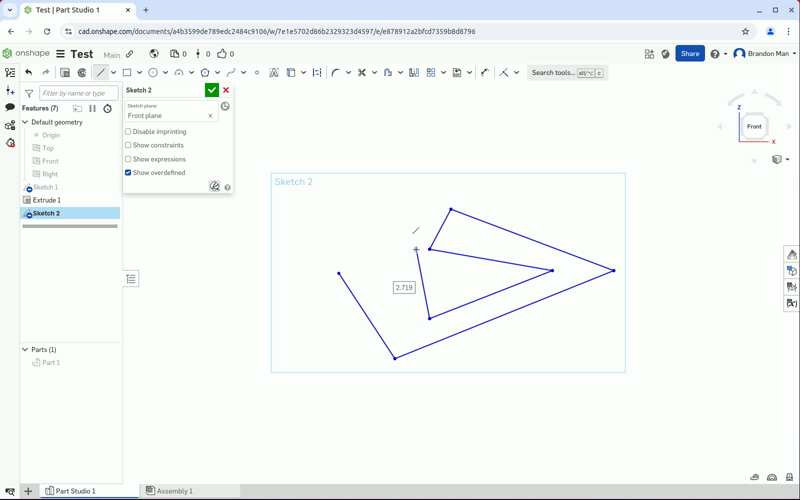
scroll(-6)
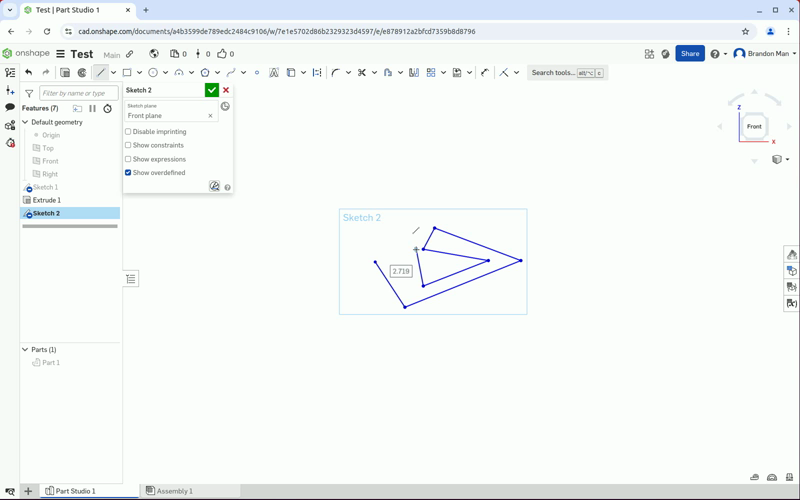
scroll(-6)
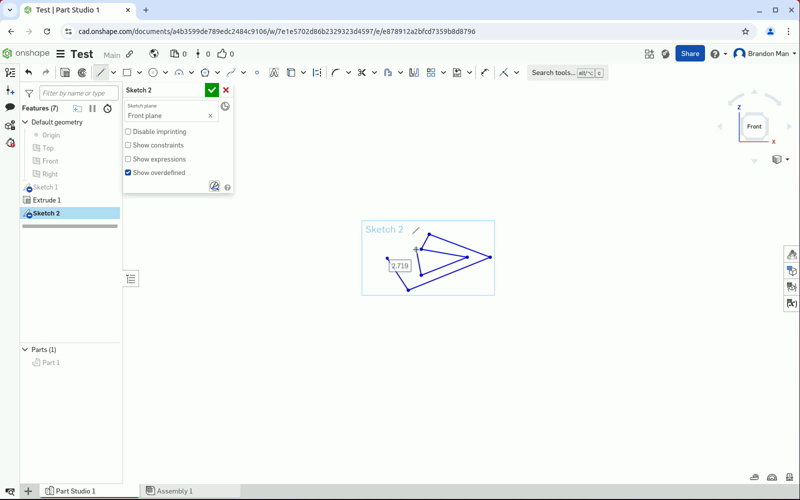
scroll(-6)
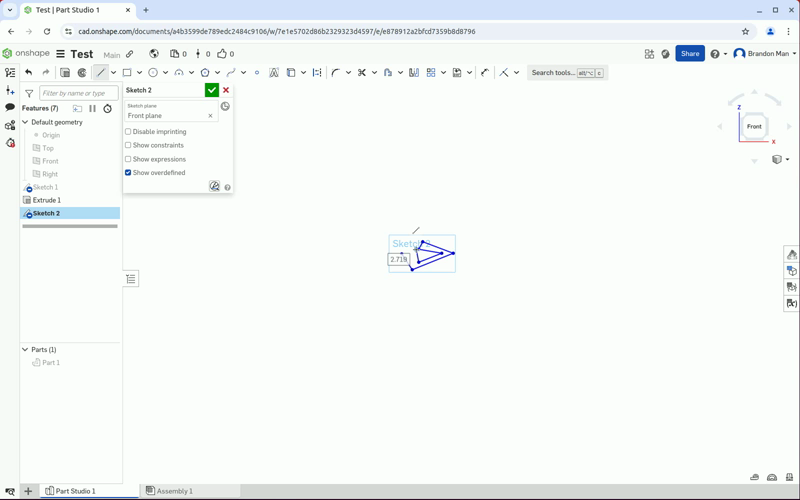
key_up(shift)
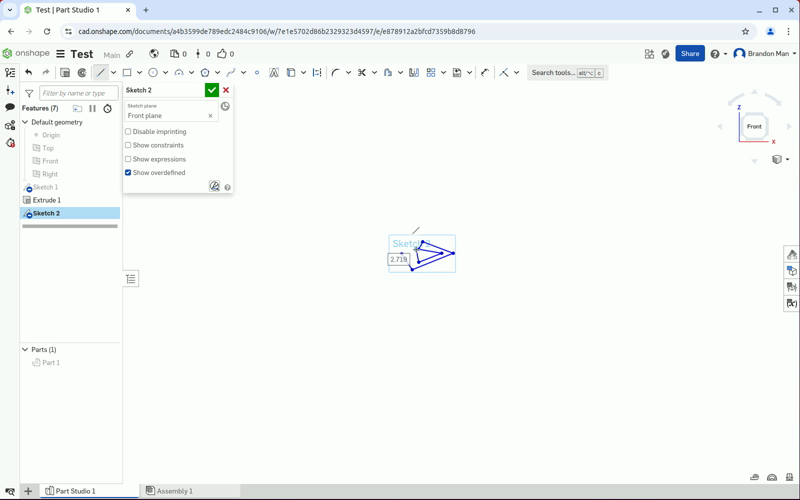
key_down(shift)
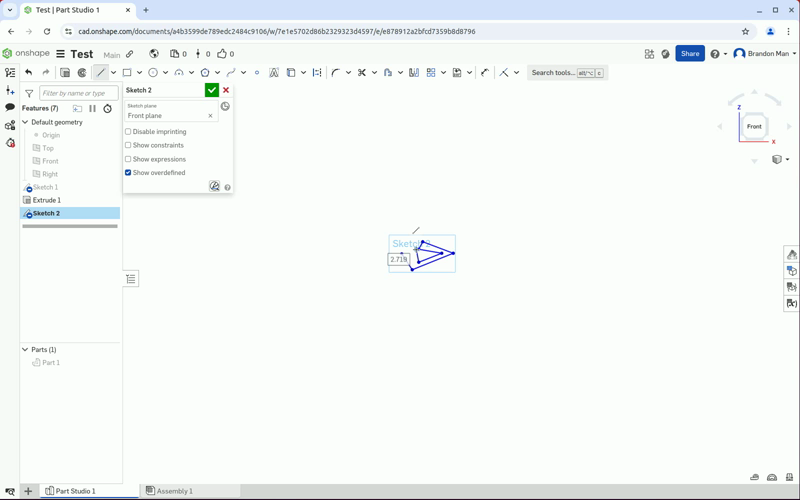
mouse_move(446, 249)
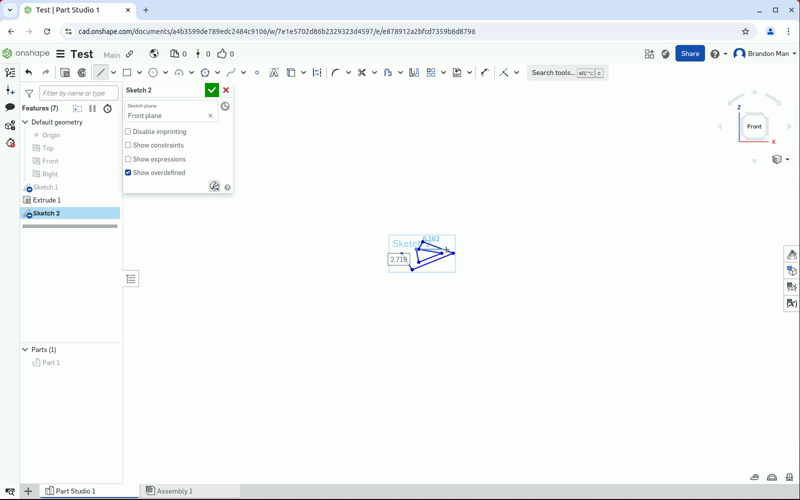
mouse_move(441, 209)
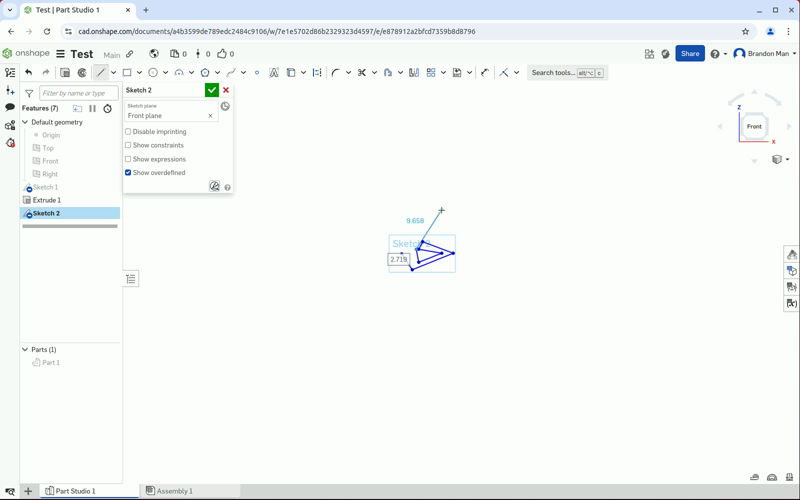
click(441, 209)
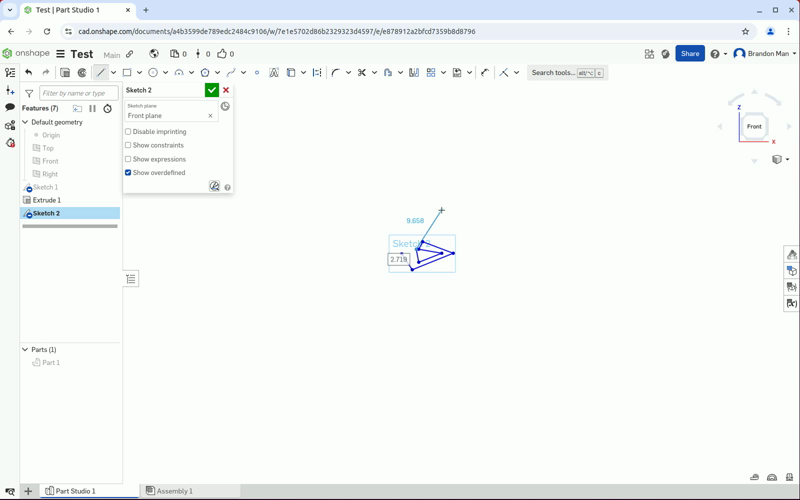
key_up(shift)
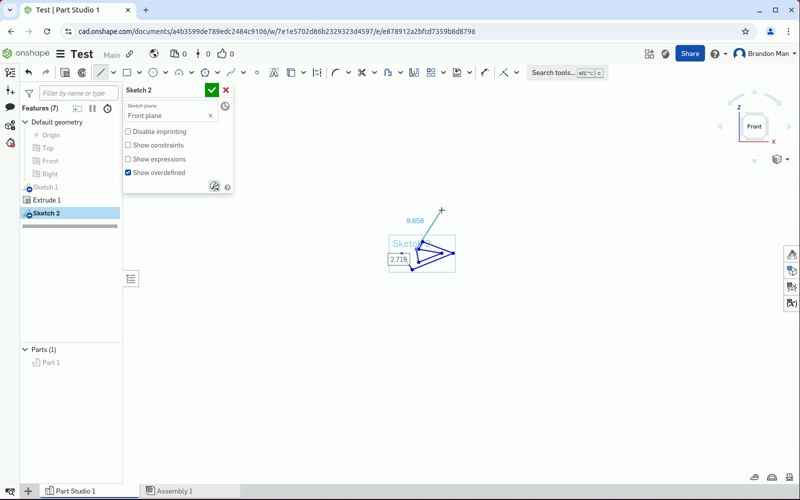
key_down(shift)
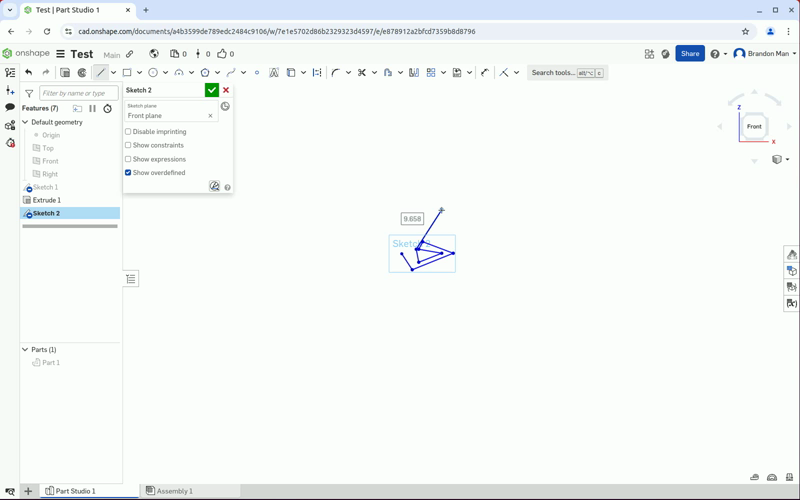
mouse_move(471, 209)
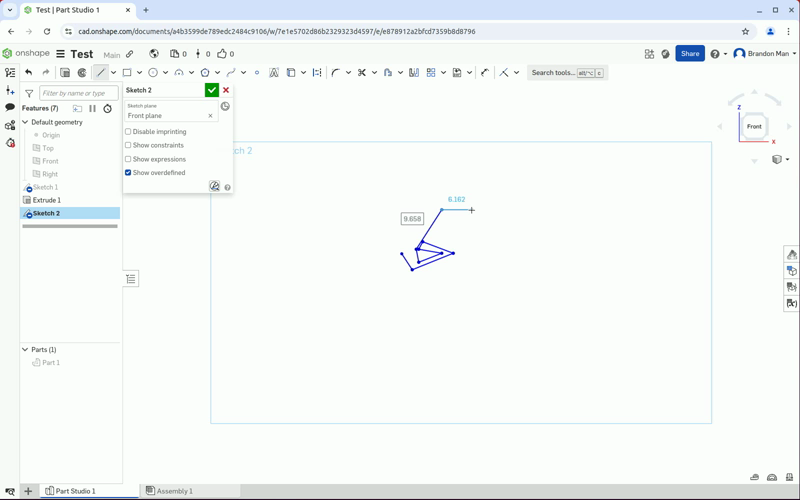
mouse_move(429, 211)
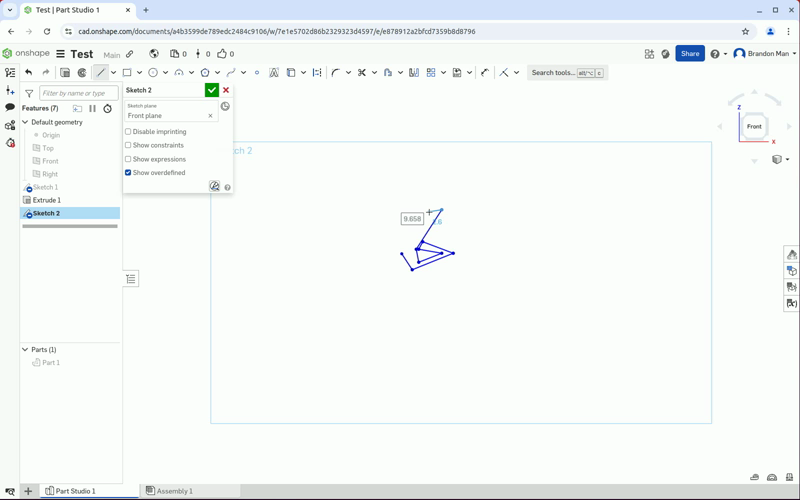
click(429, 211)
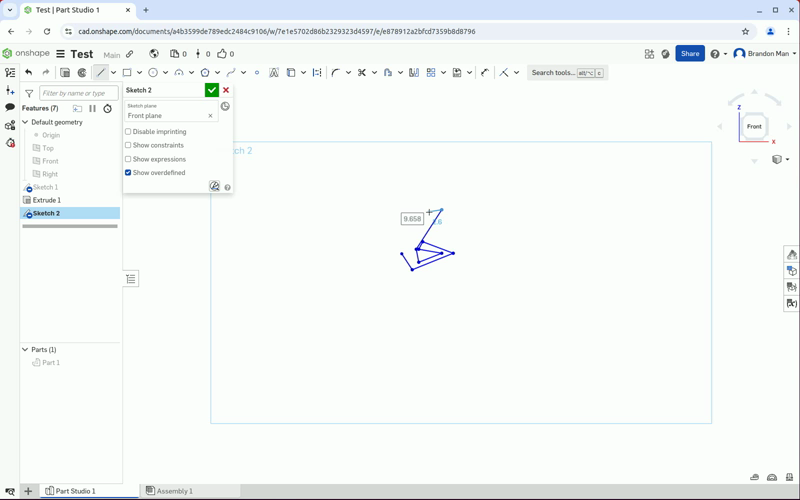
key_up(shift)
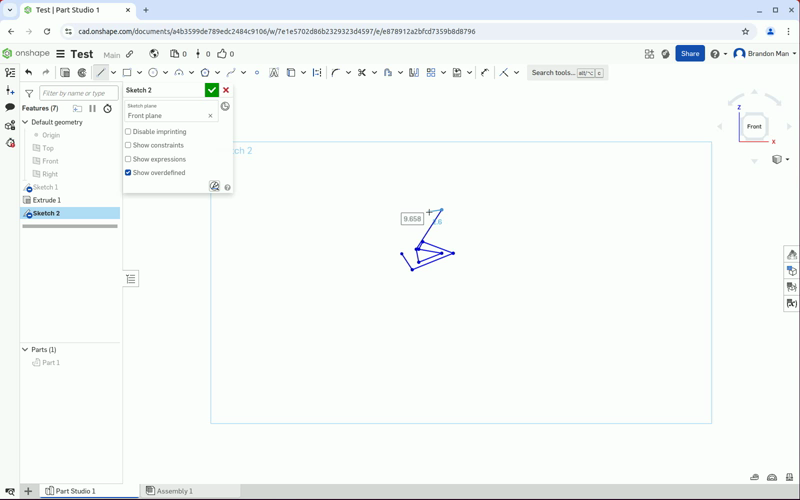
mouse_move(459, 211)
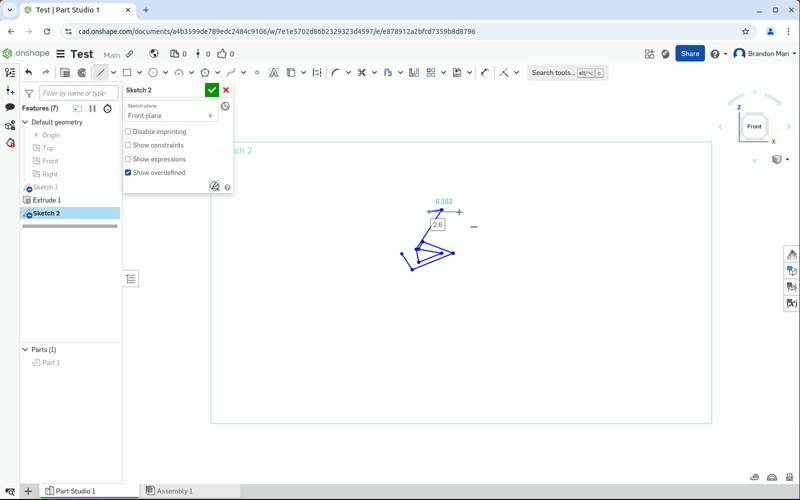
key_down(shift)
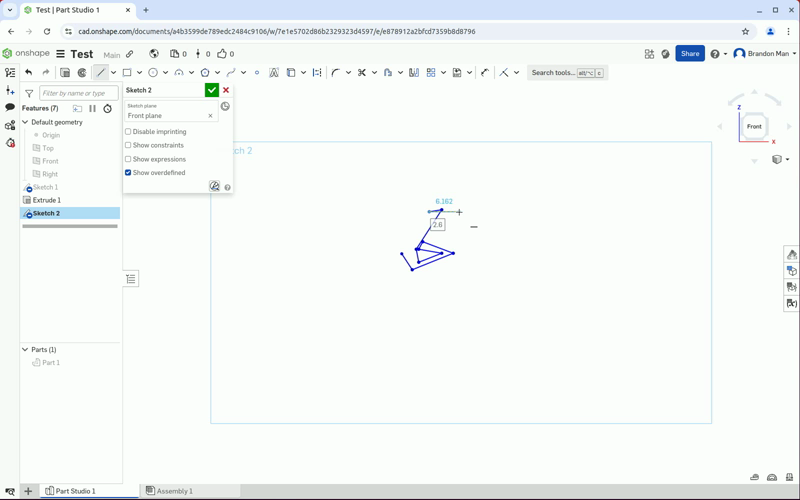
mouse_move(401, 253)
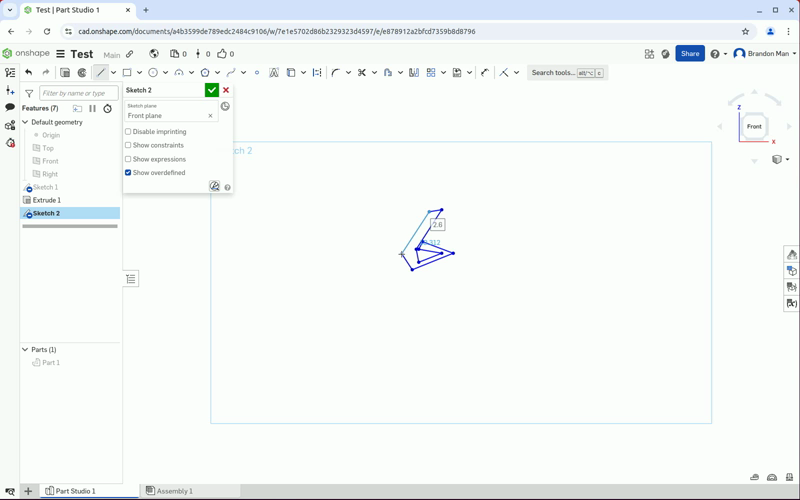
key_up(shift)
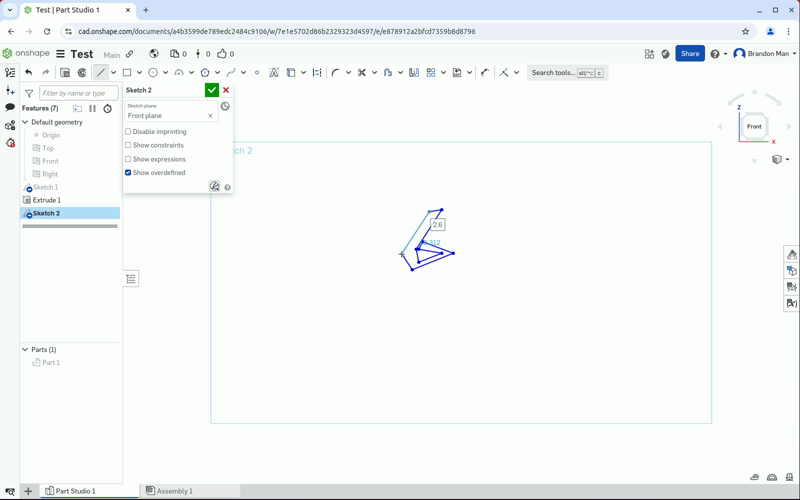
click(401, 253)
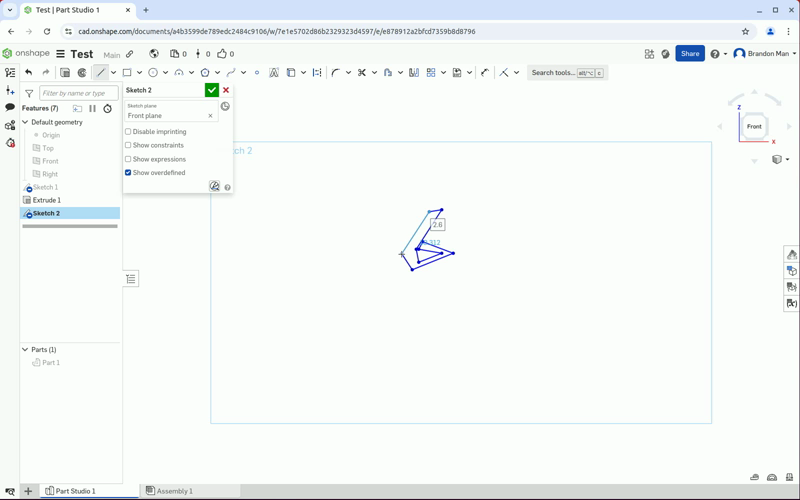
key(esc)
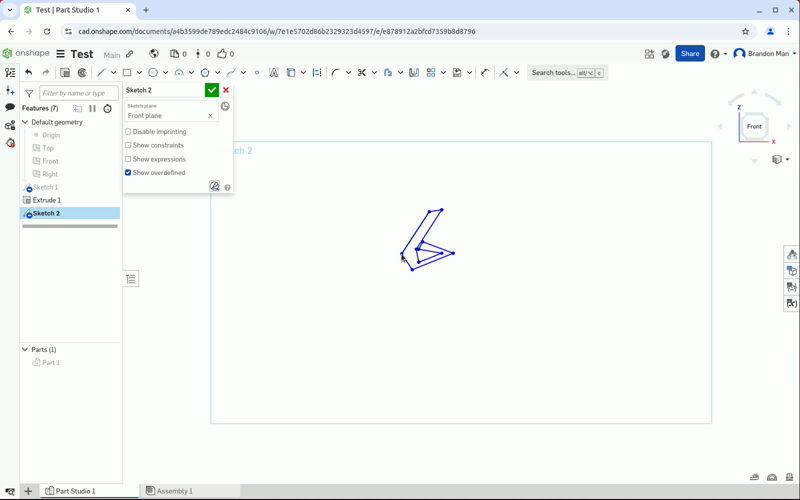
mouse_move(414, 244)
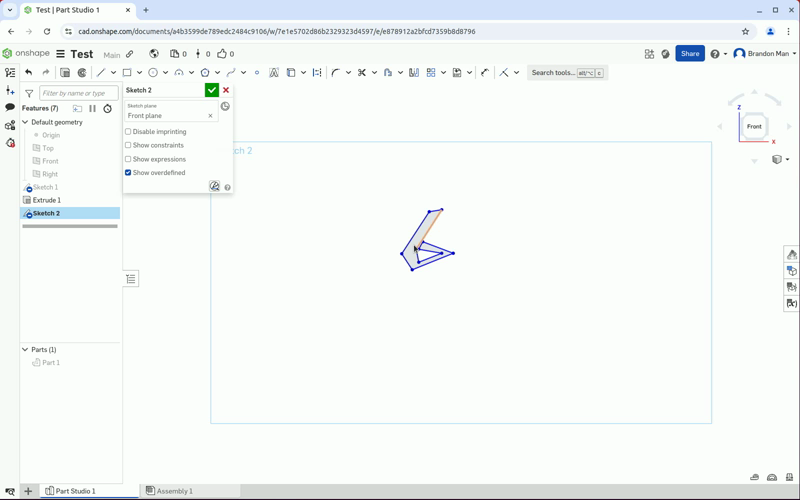
scroll(6)
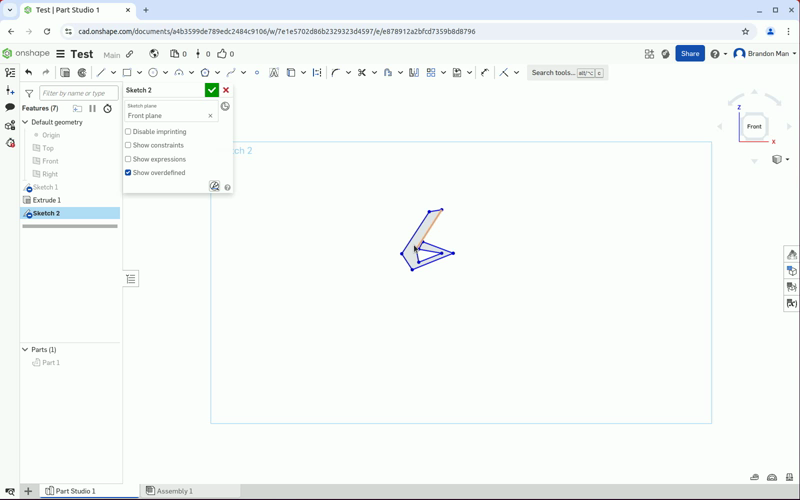
scroll(6)
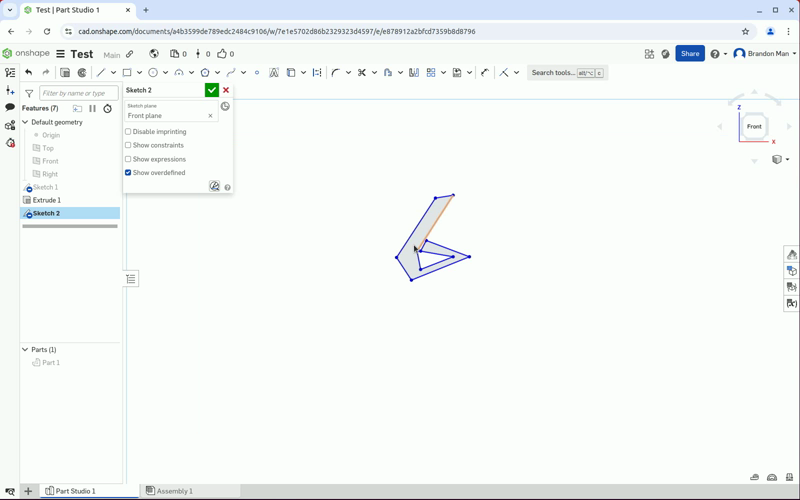
scroll(6)
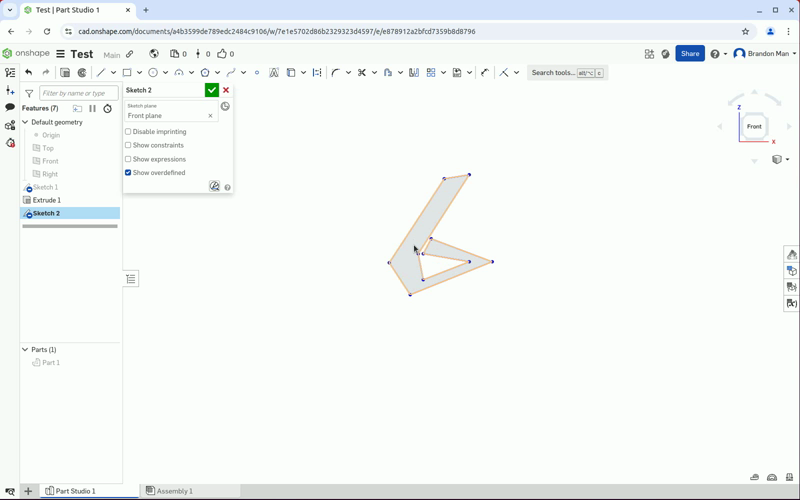
scroll(6)
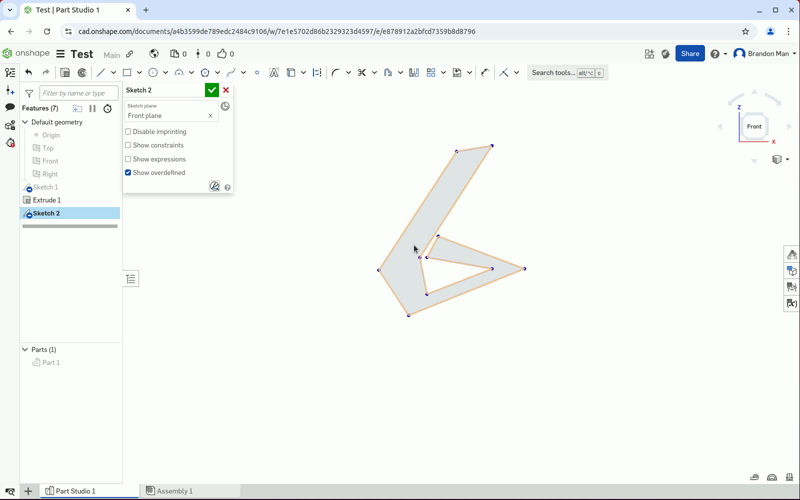
scroll(6)
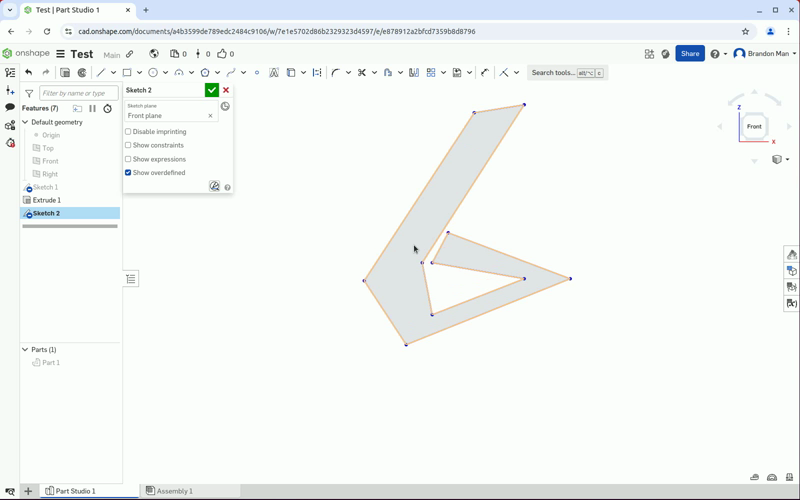
scroll(6)
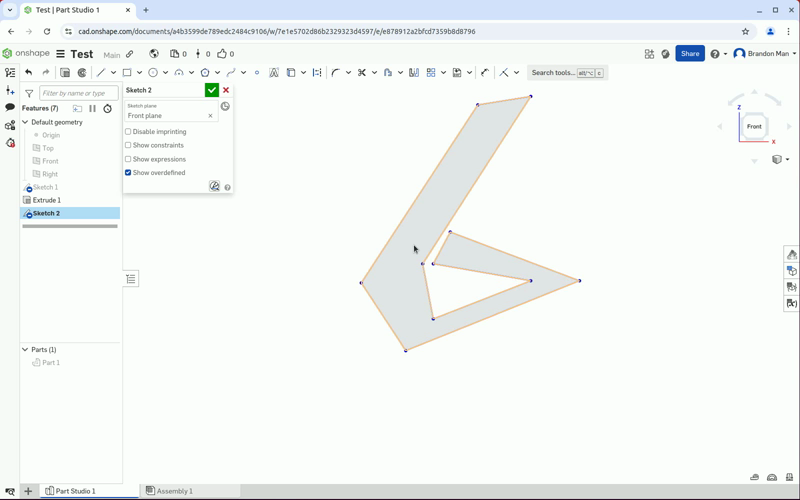
scroll(6)
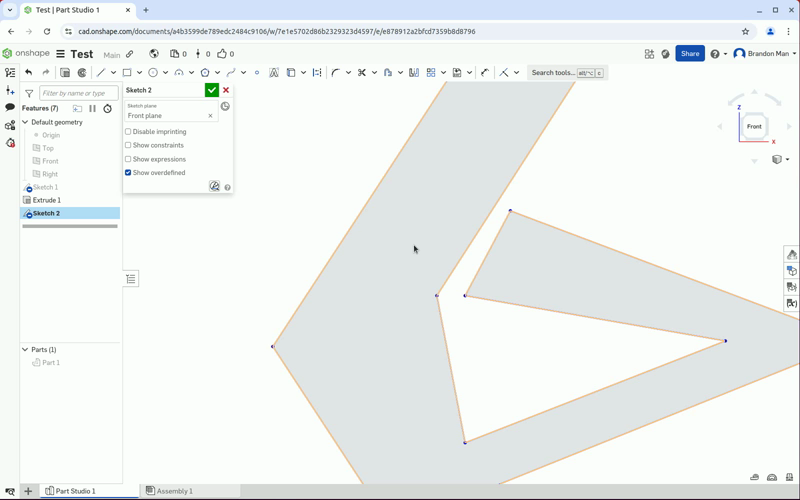
click(414, 244)
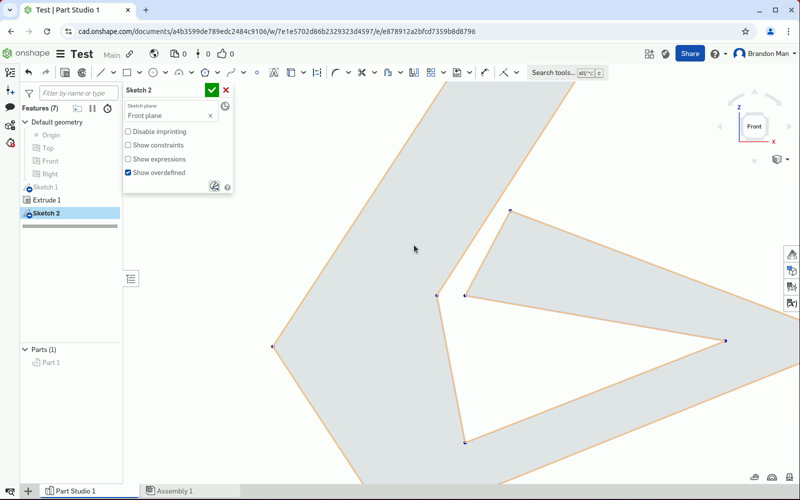
scroll(-6)
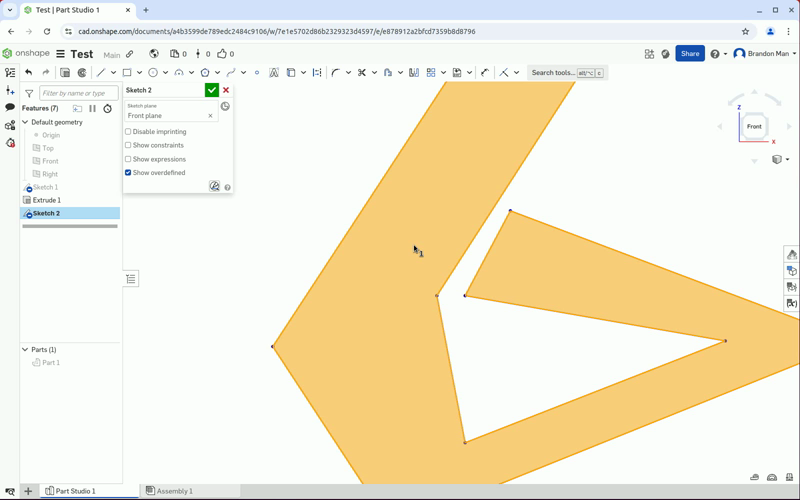
scroll(-6)
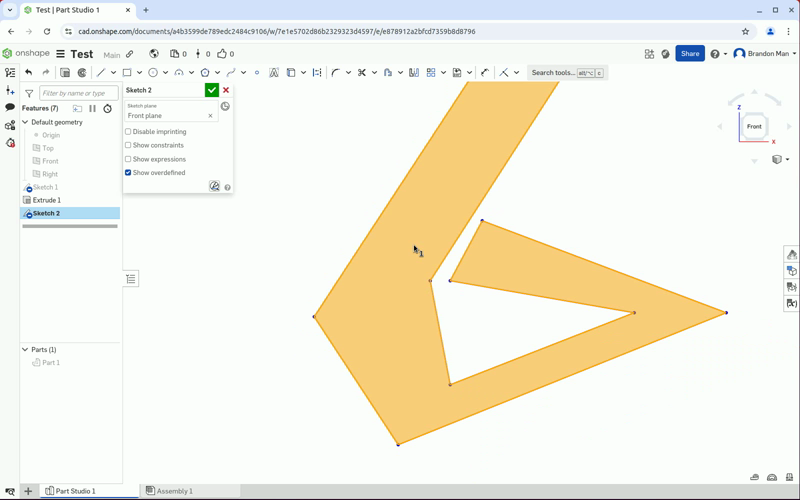
scroll(-6)
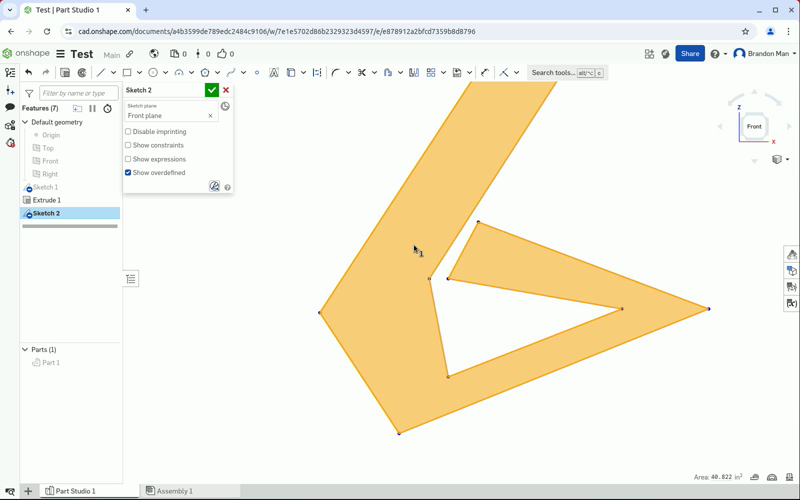
scroll(-6)
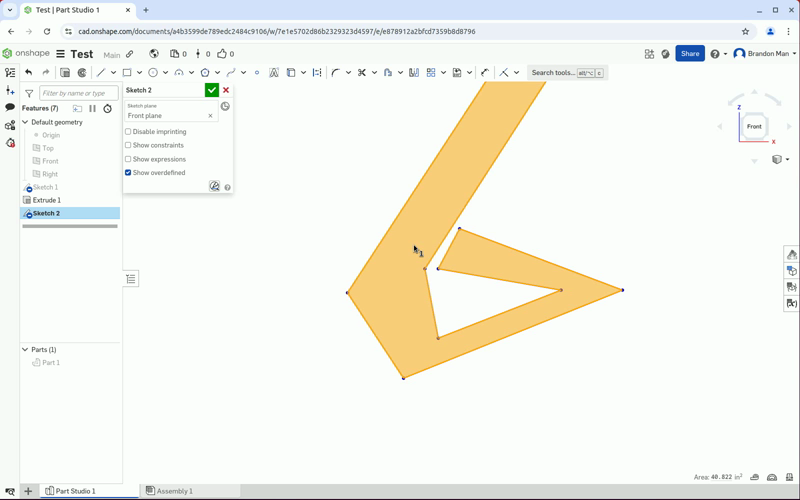
scroll(-6)
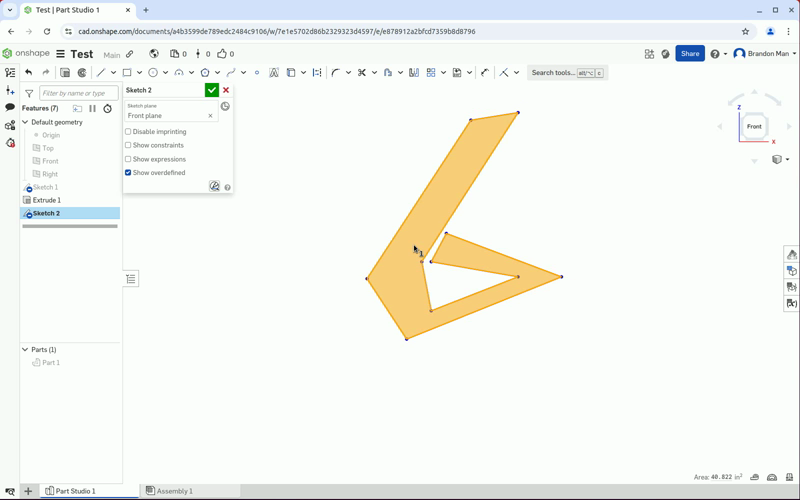
scroll(-6)
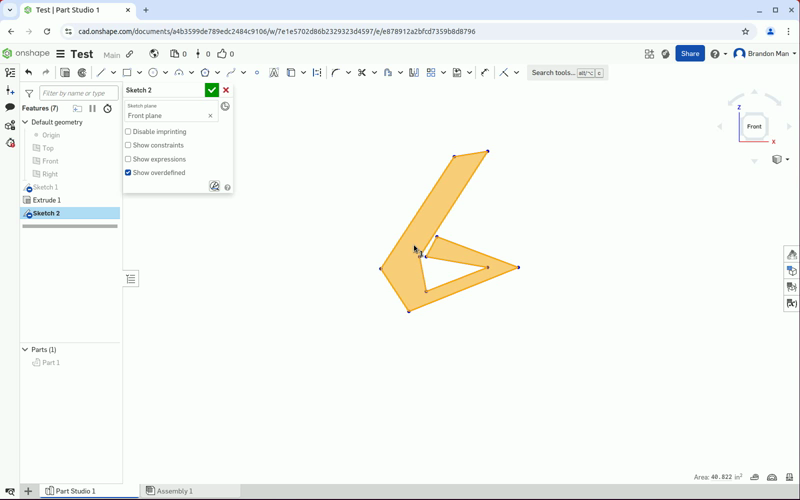
scroll(-6)
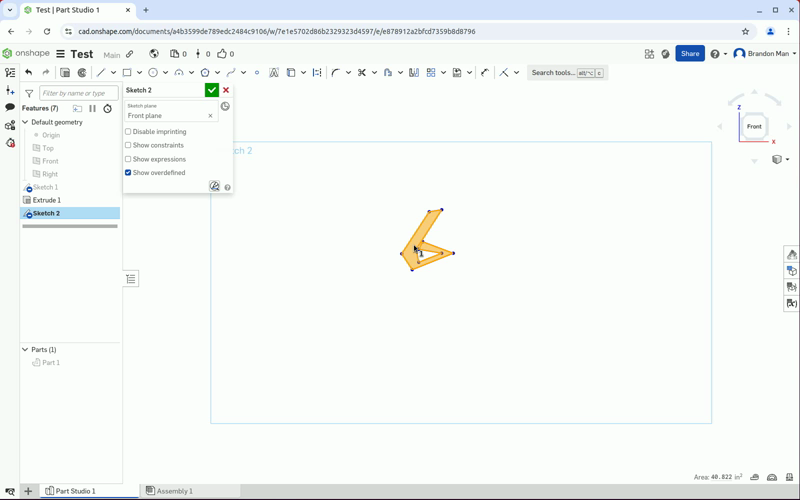
mouse_move(73, 352)
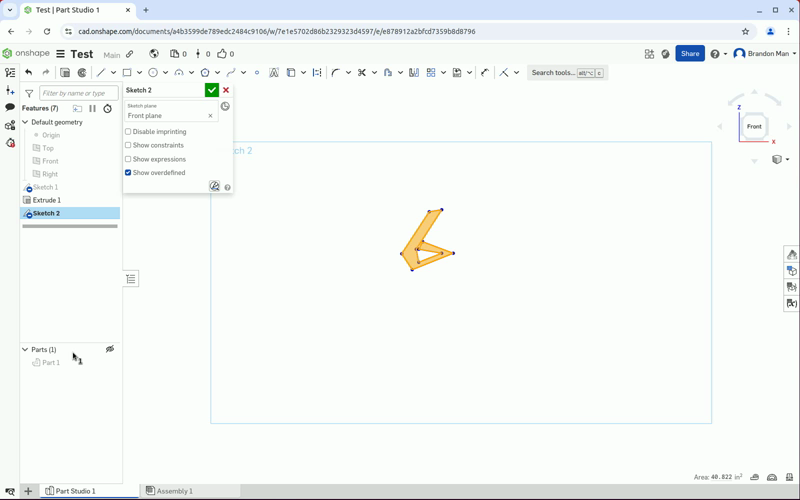
key(shift+y)
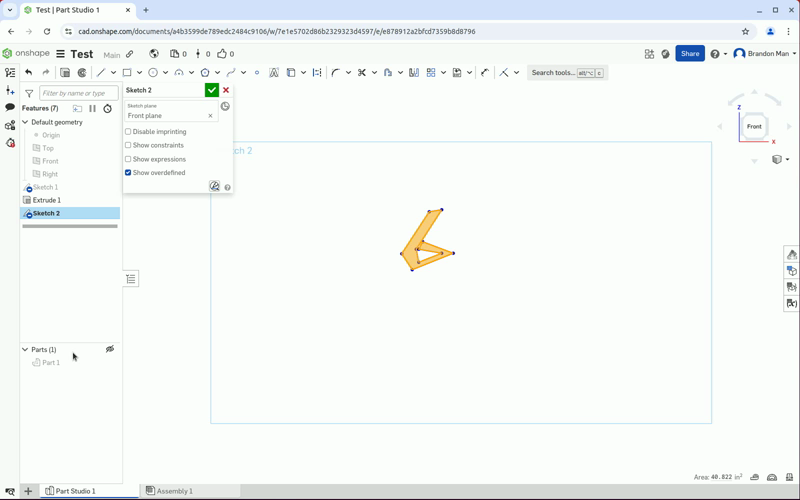
key(shift+e)
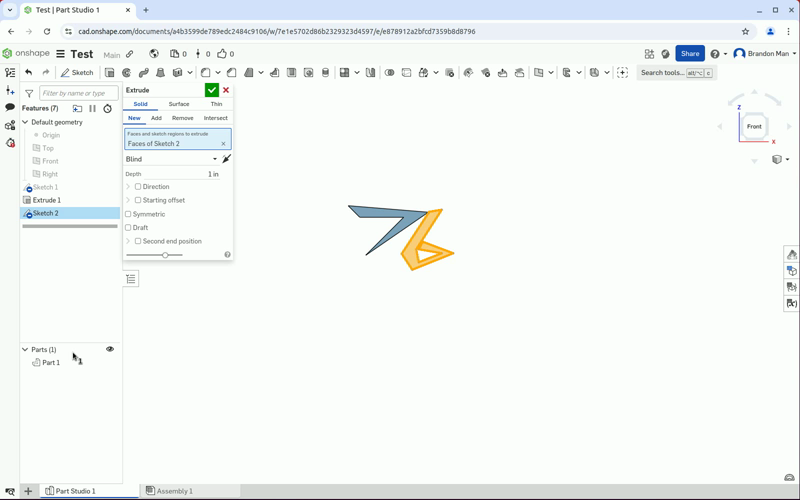
mouse_move(143, 106)
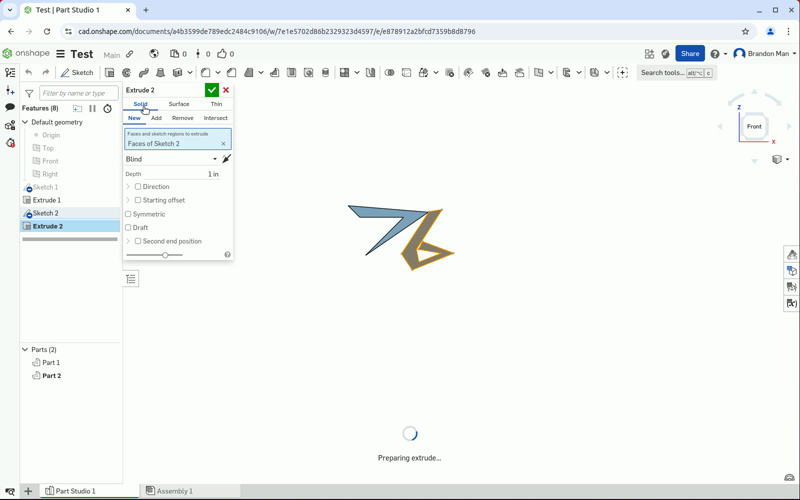
click(143, 106)
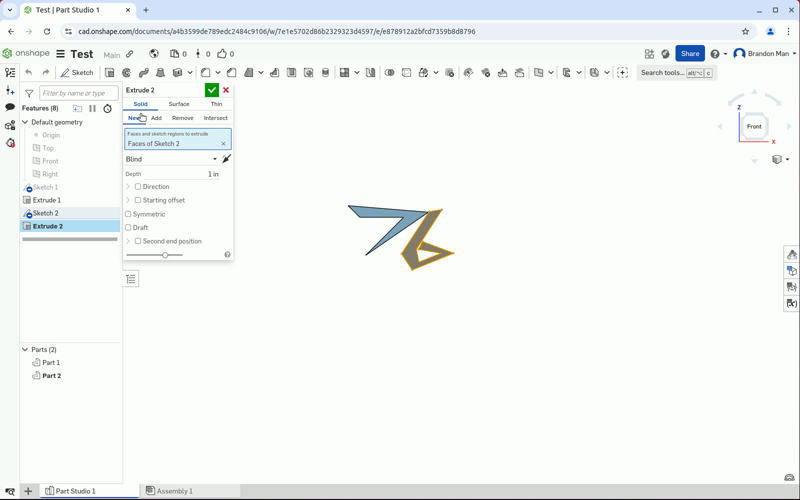
mouse_move(137, 120)
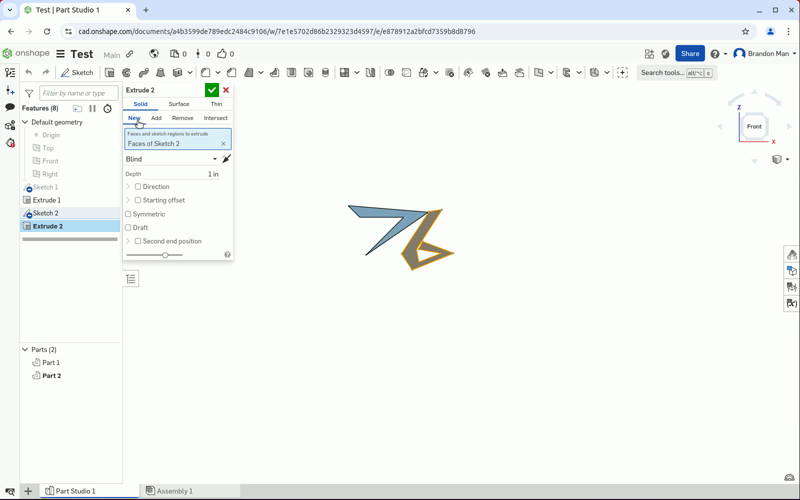
click(137, 120)
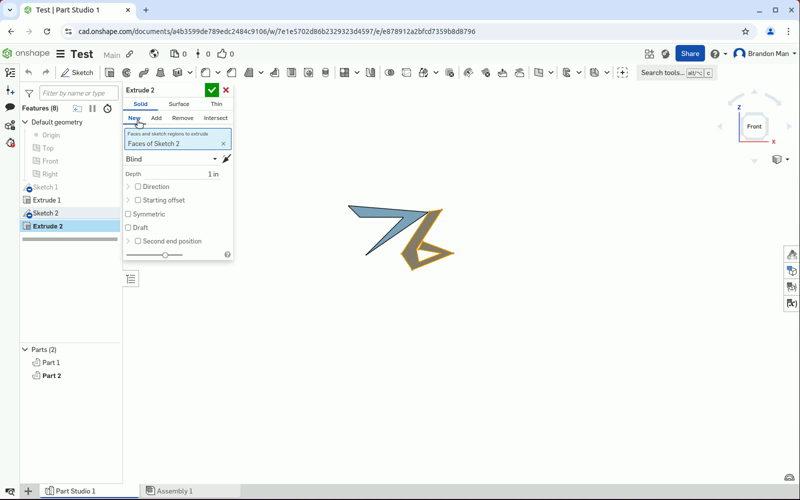
key(tab, 4)
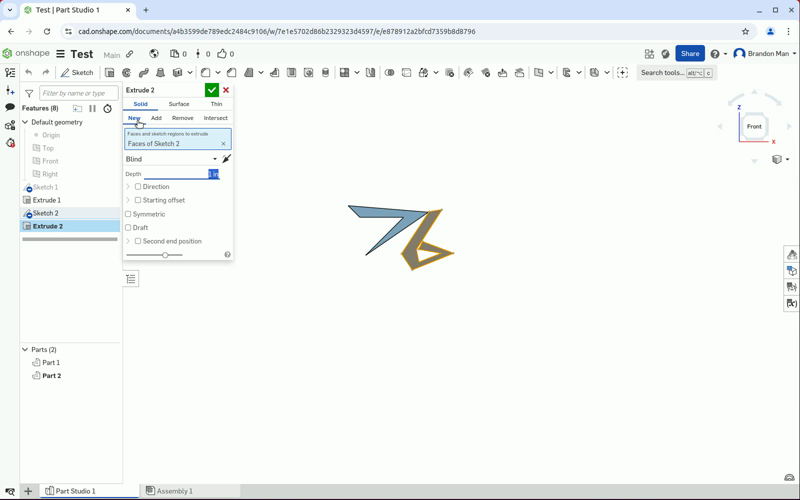
text(2.407)
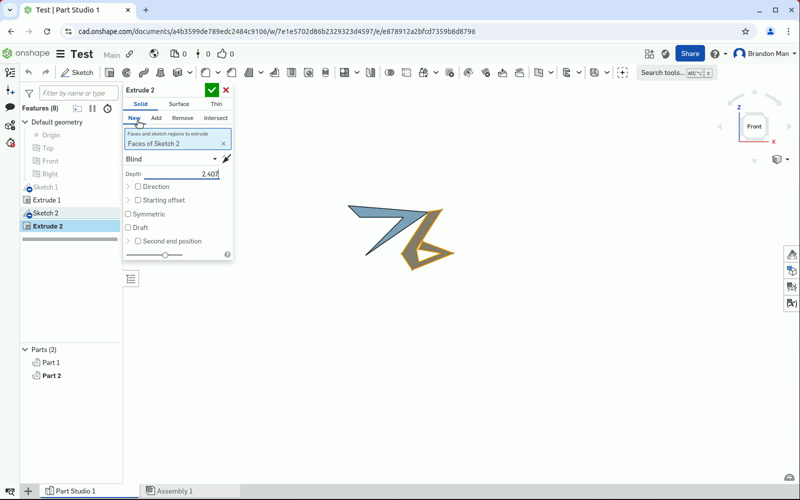
key(enter)
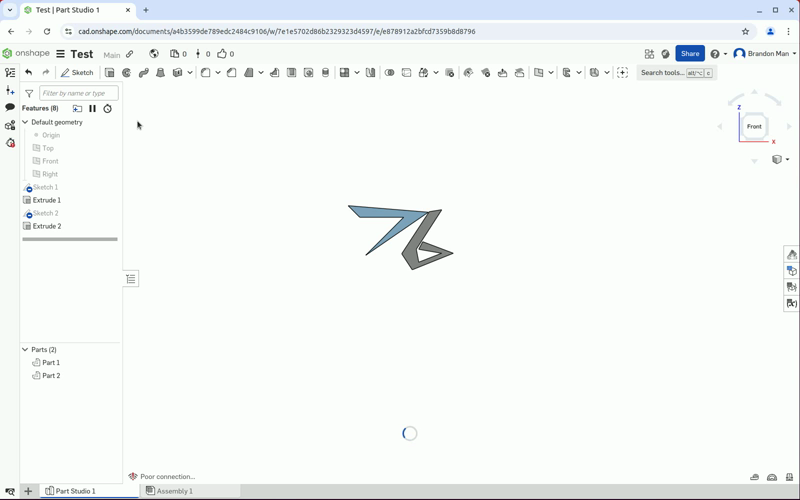
key(shift+h)
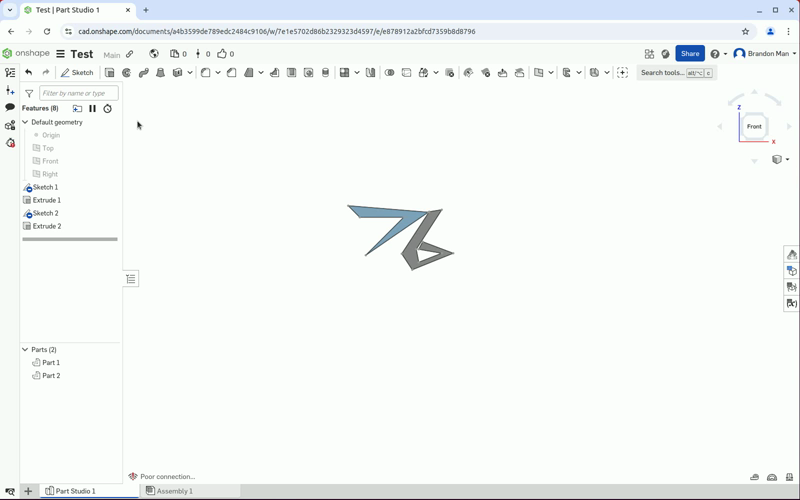
key(shift+h)
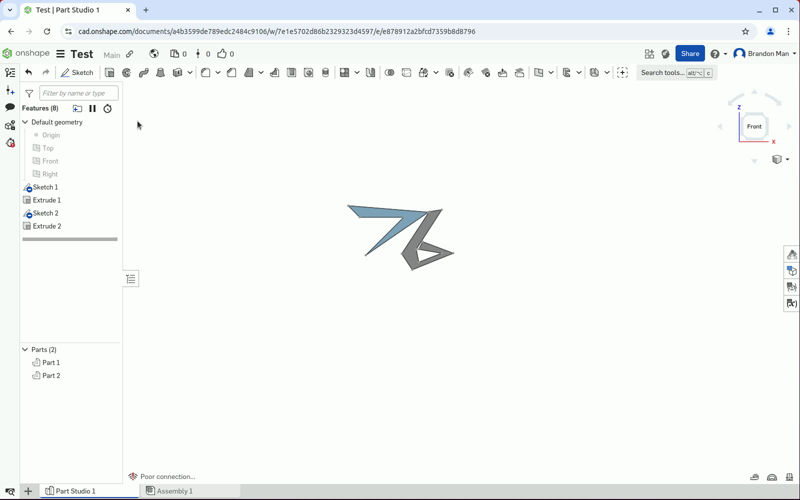
key(shift+7)
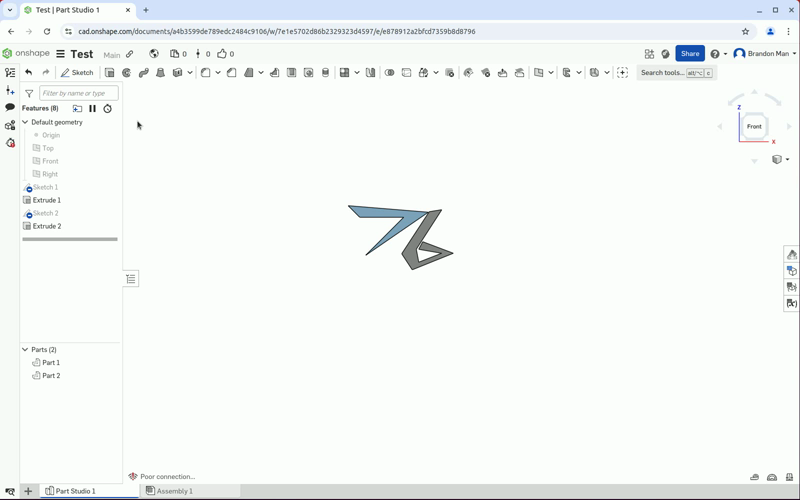
key(left, 2)
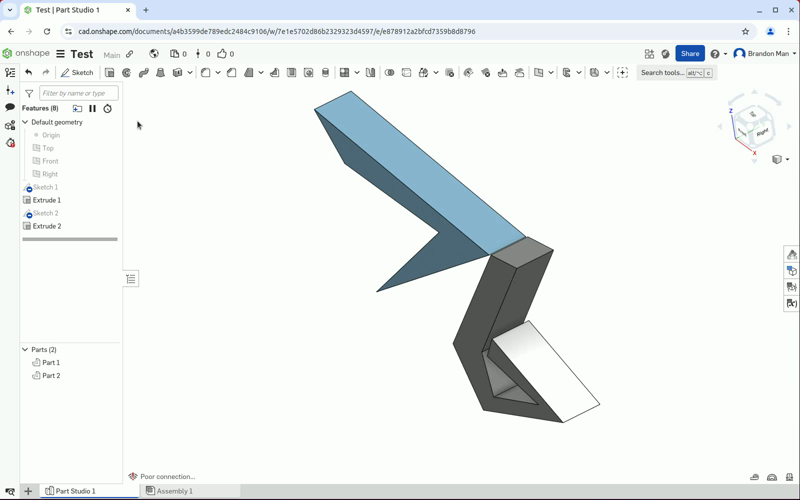
key(down, 2)
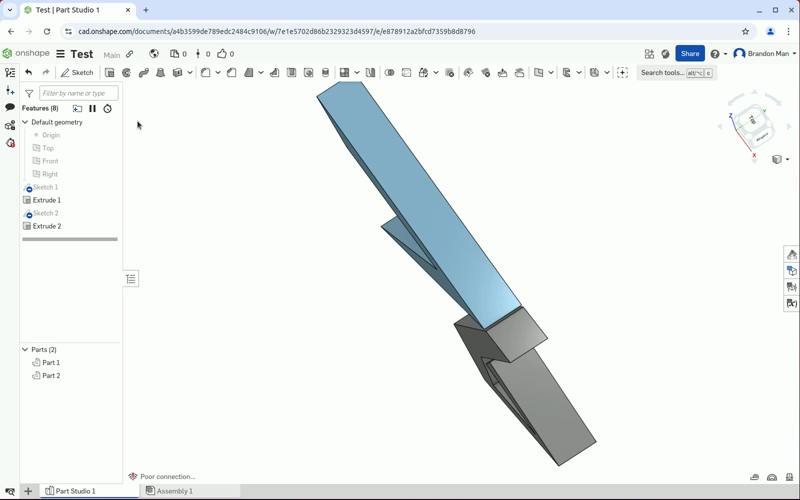
key(up, 2)
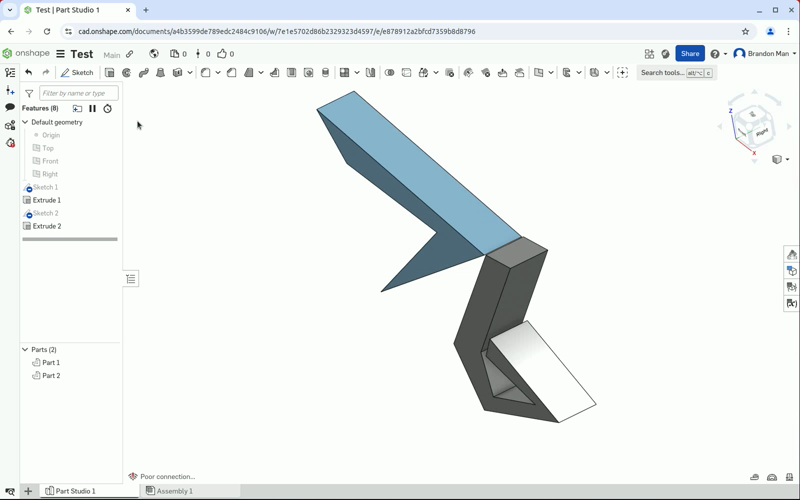
key(right, 2)
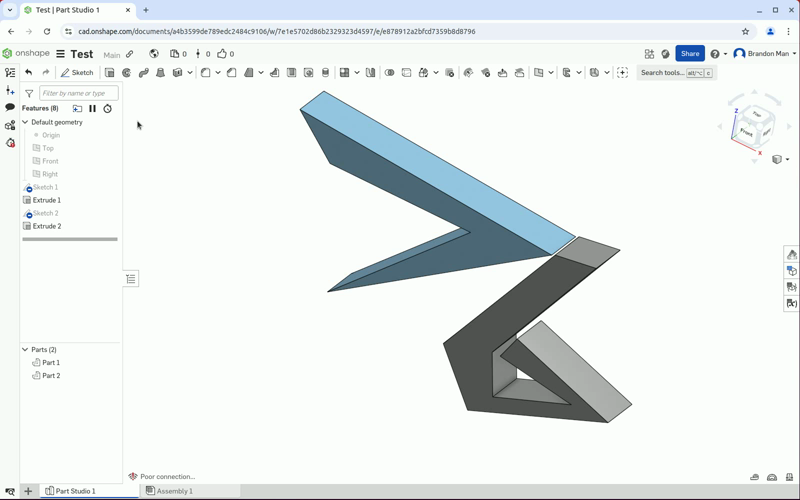
mouse_move(73, 189)
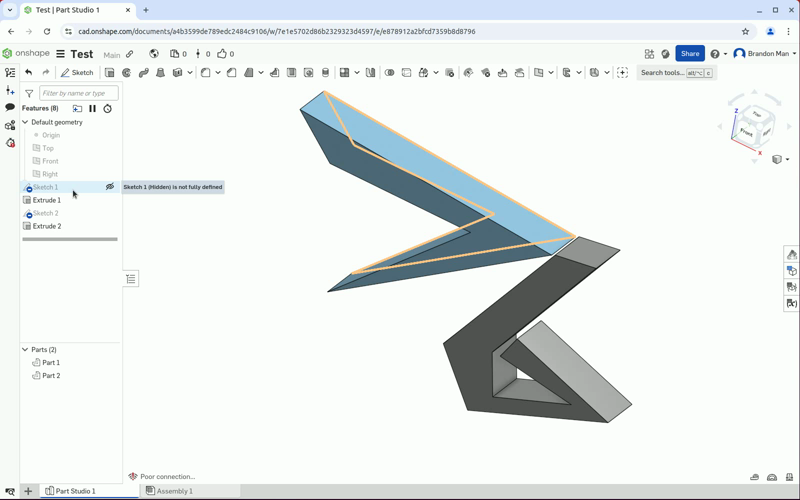
click(73, 189)